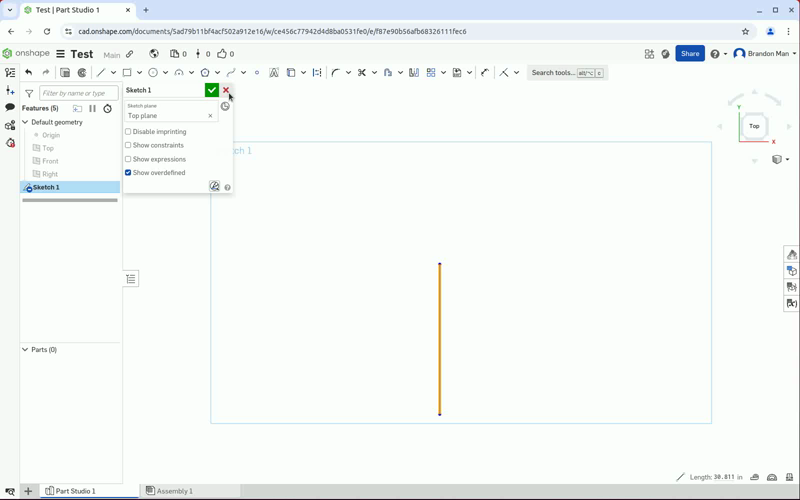
key(shift+h)
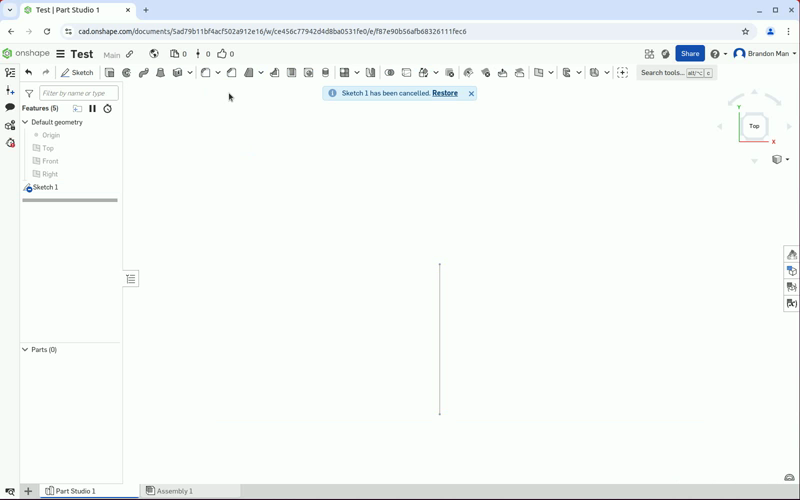
key(shift+s)
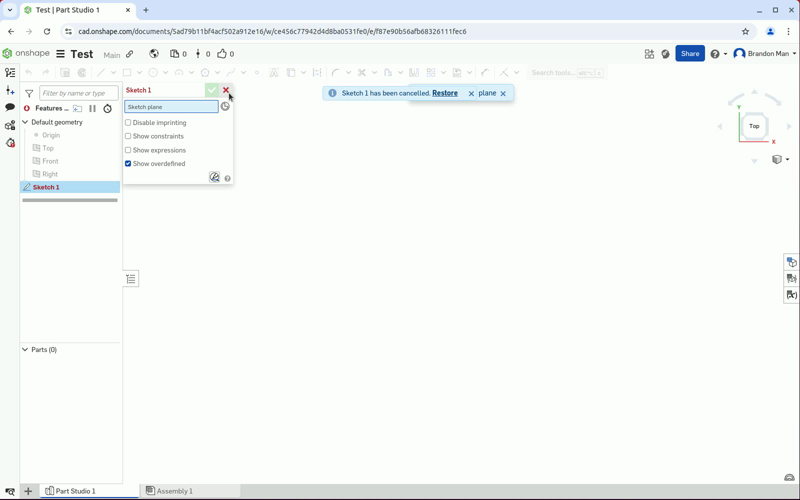
mouse_move(73, 150)
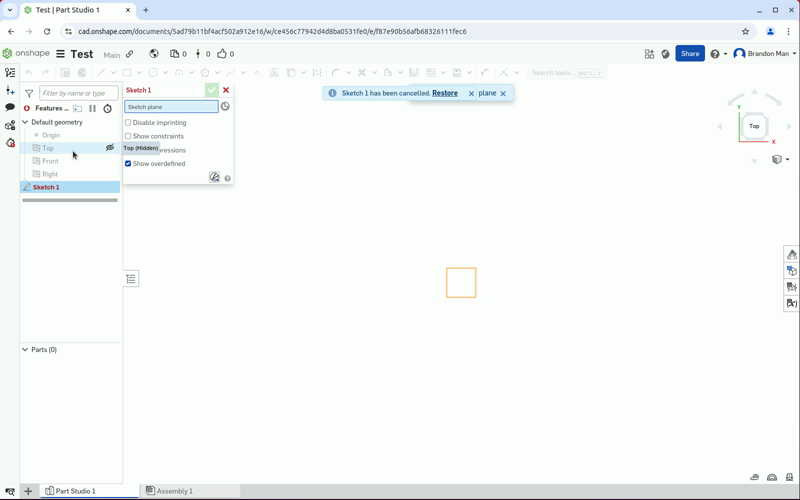
click(73, 150)
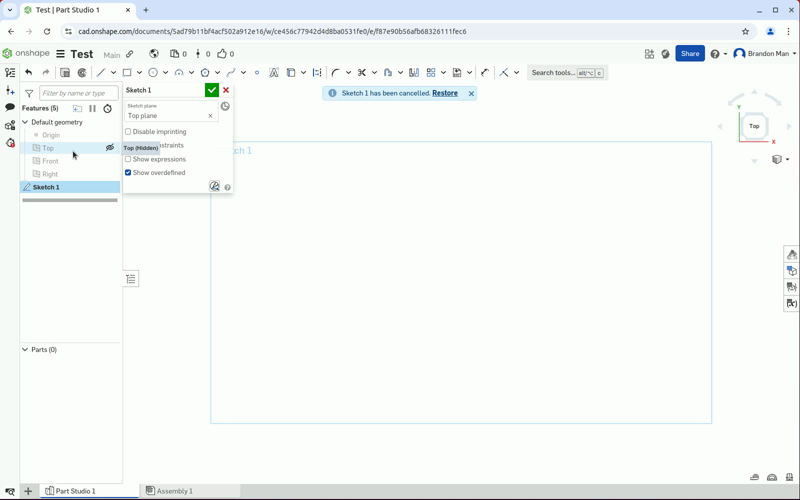
mouse_move(73, 352)
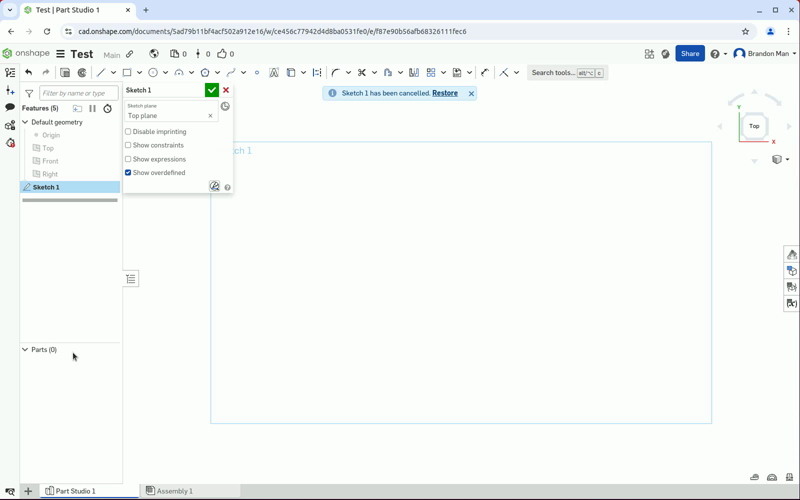
key(y)
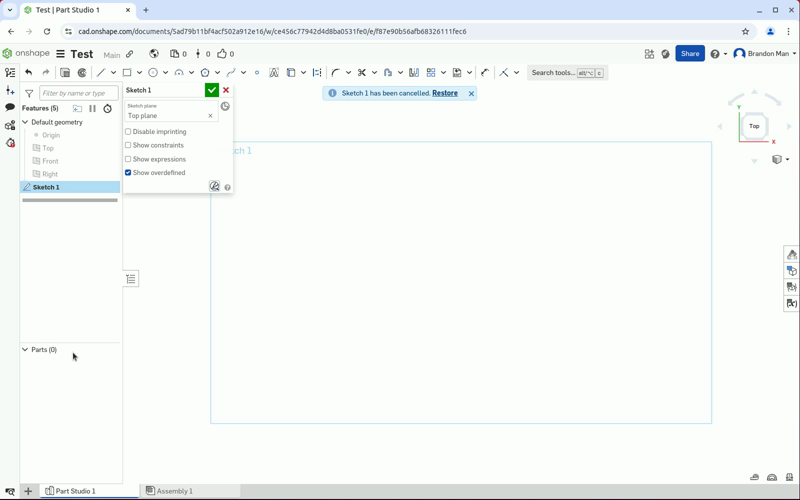
key(c)
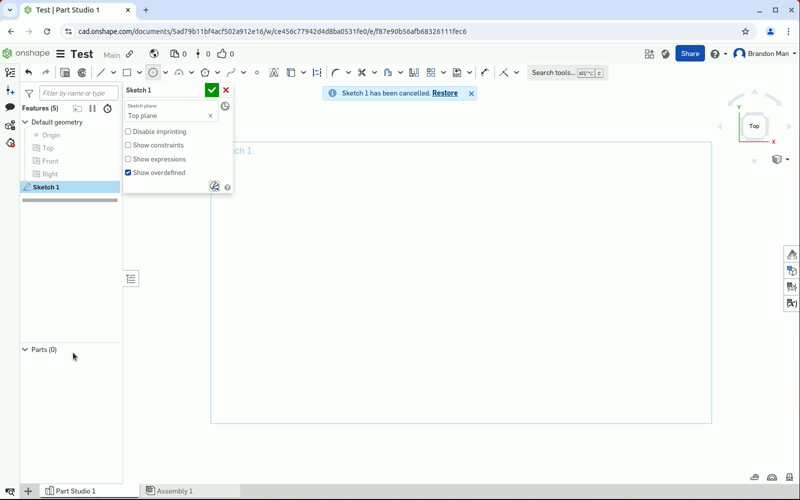
key_down(shift)
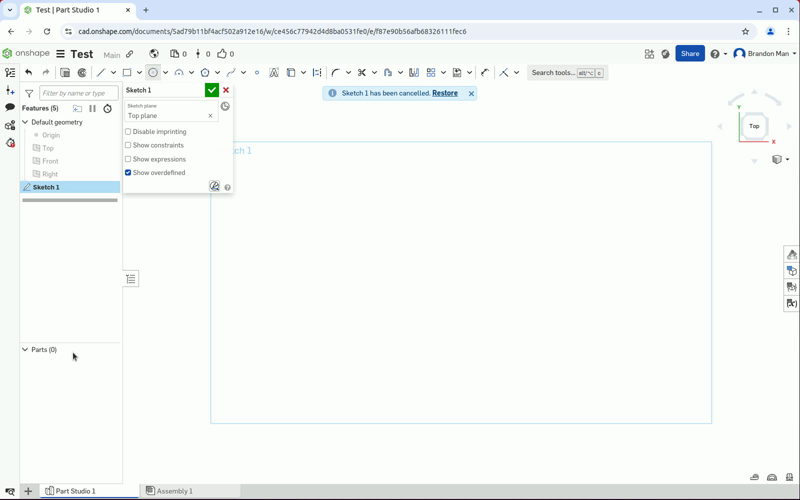
mouse_move(366, 282)
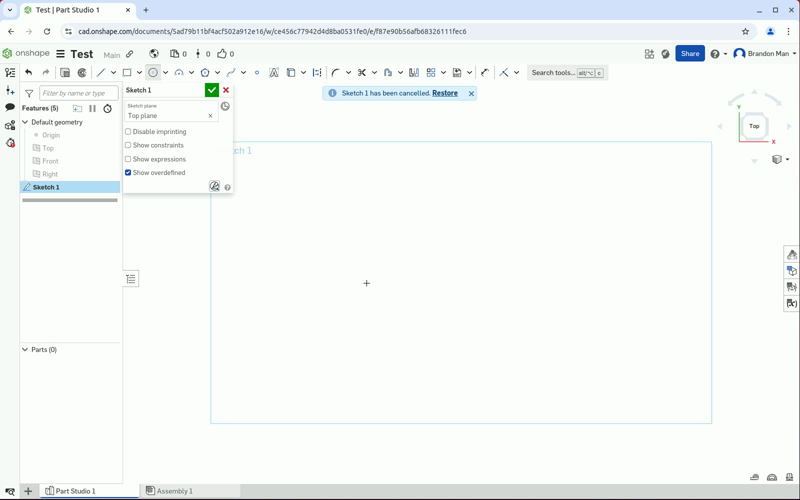
click(366, 282)
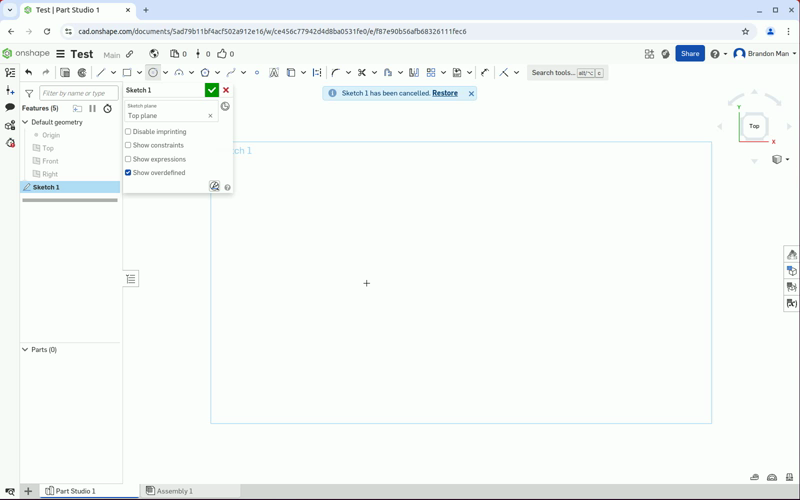
key_up(shift)
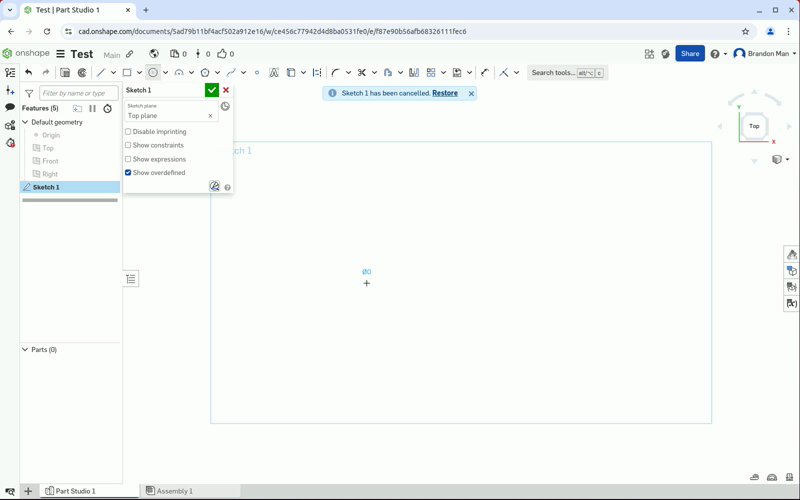
mouse_move(384, 282)
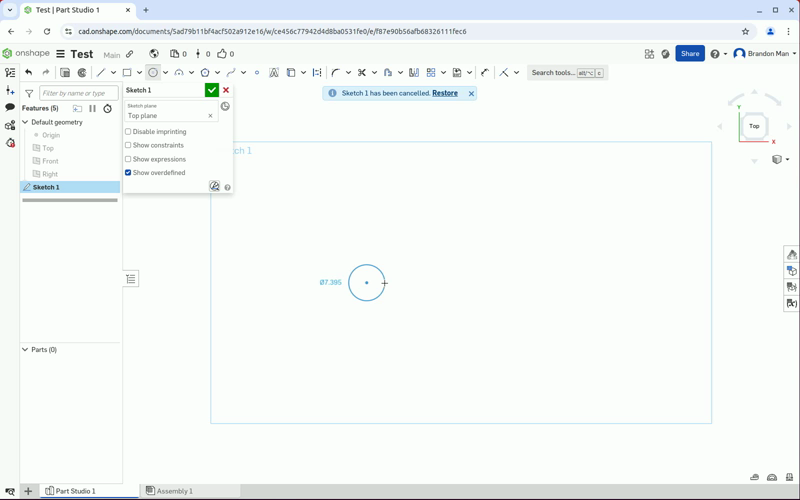
click(384, 282)
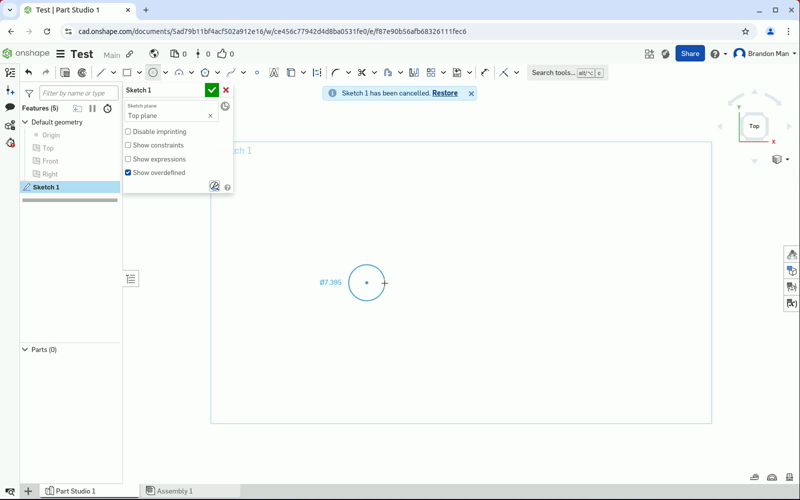
key(esc)
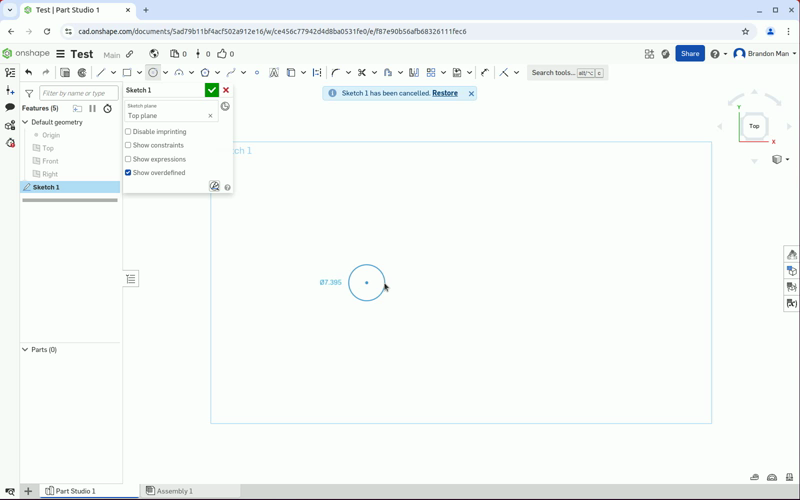
key(c)
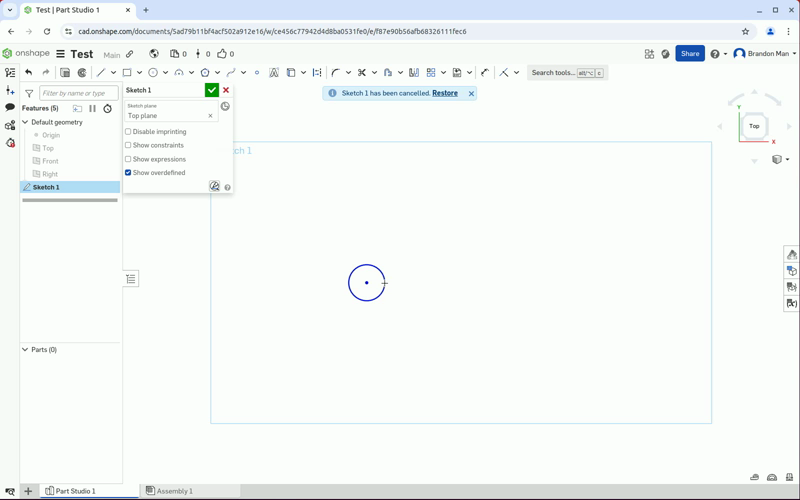
key_down(shift)
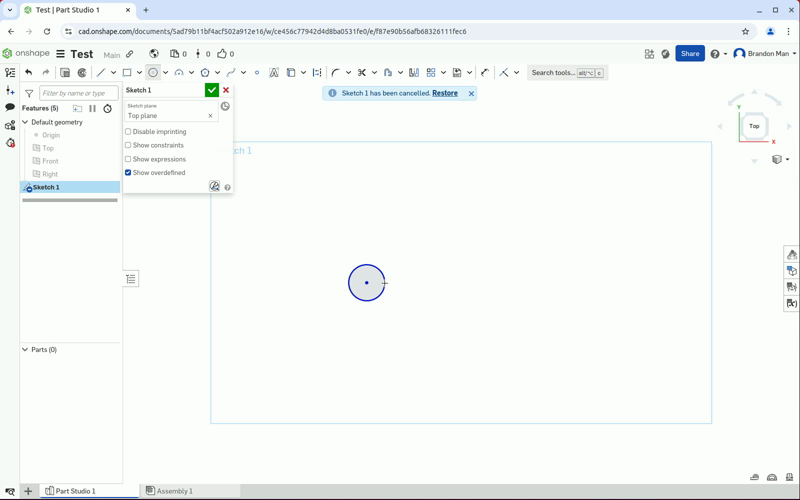
mouse_move(366, 282)
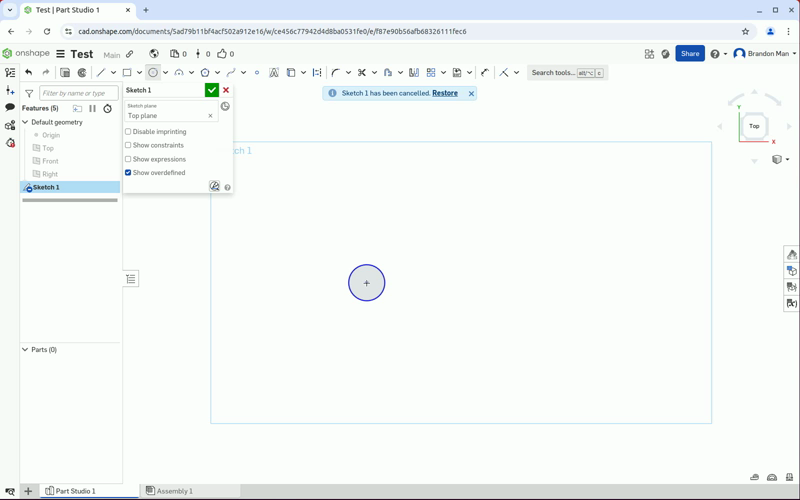
click(366, 282)
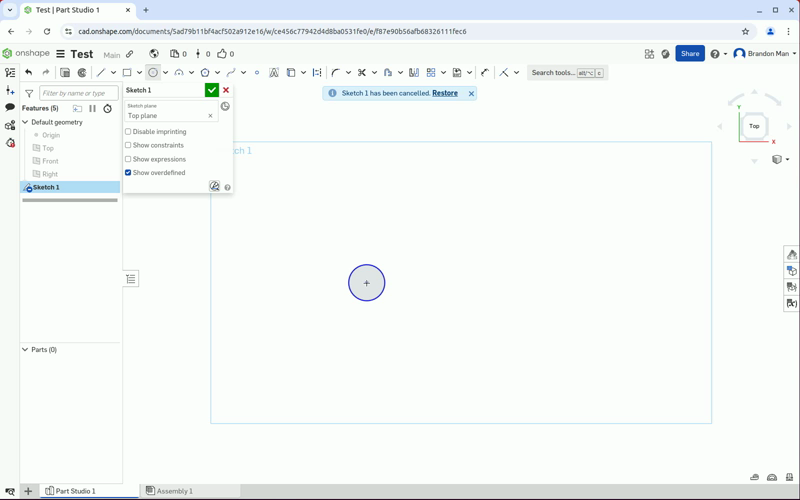
key_up(shift)
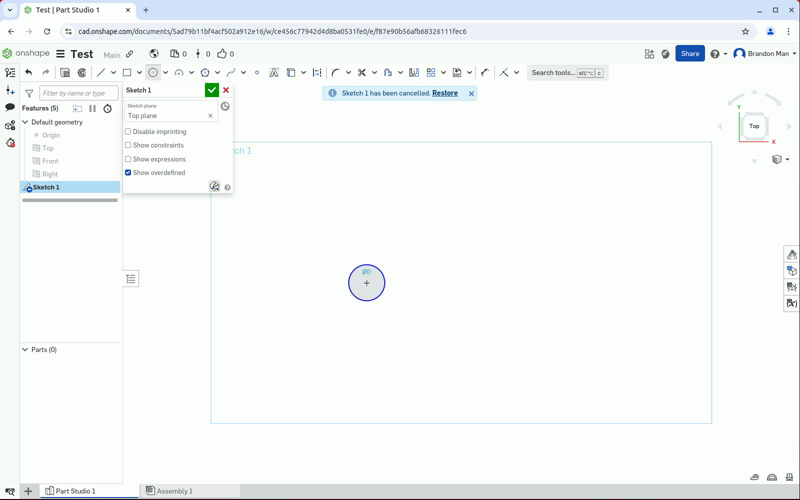
mouse_move(381, 282)
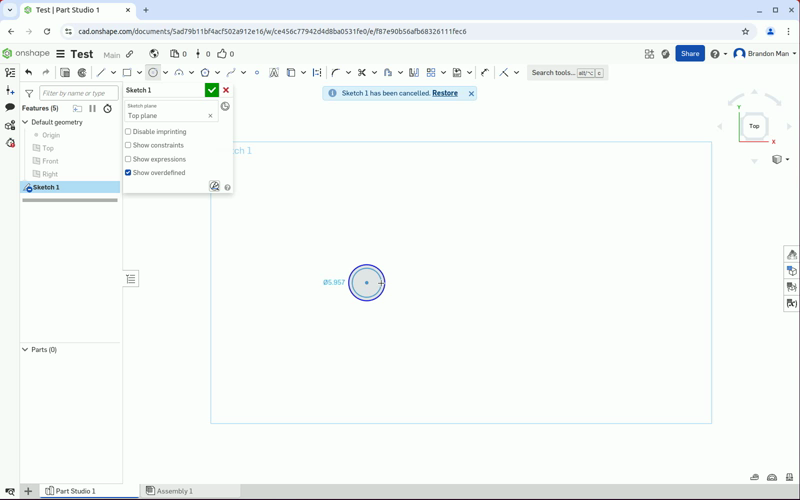
scroll(6)
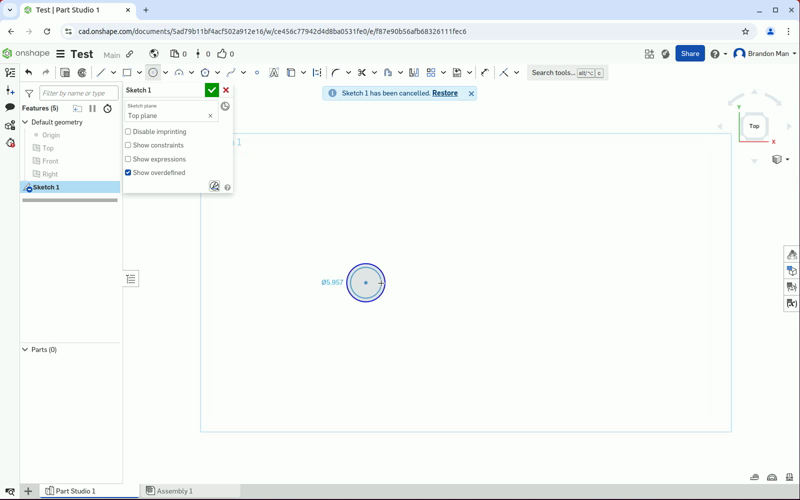
scroll(6)
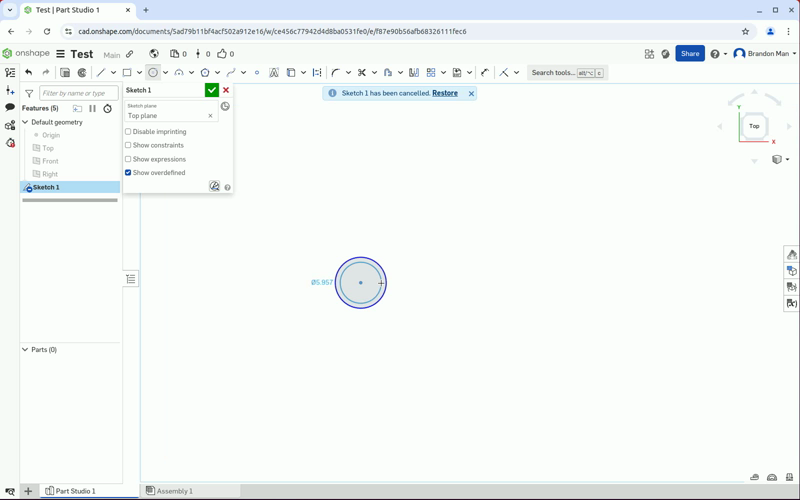
scroll(6)
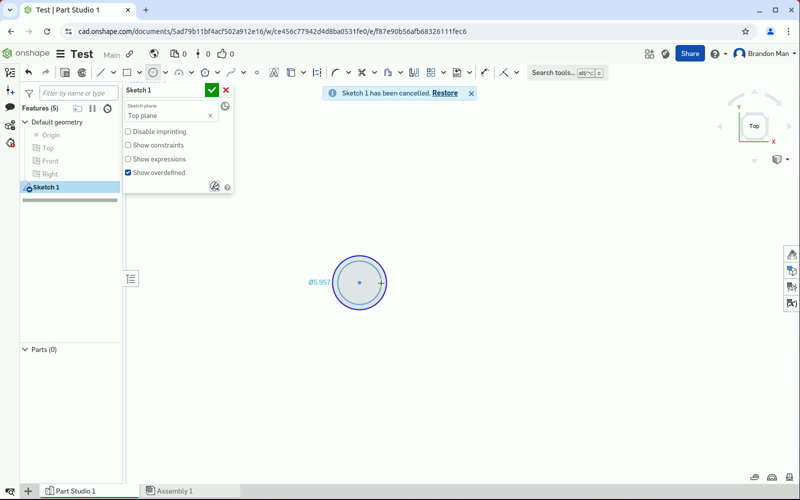
scroll(6)
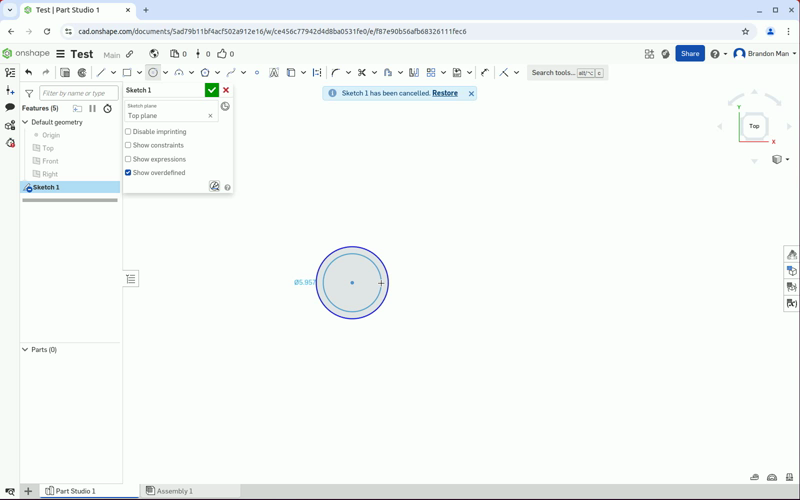
scroll(6)
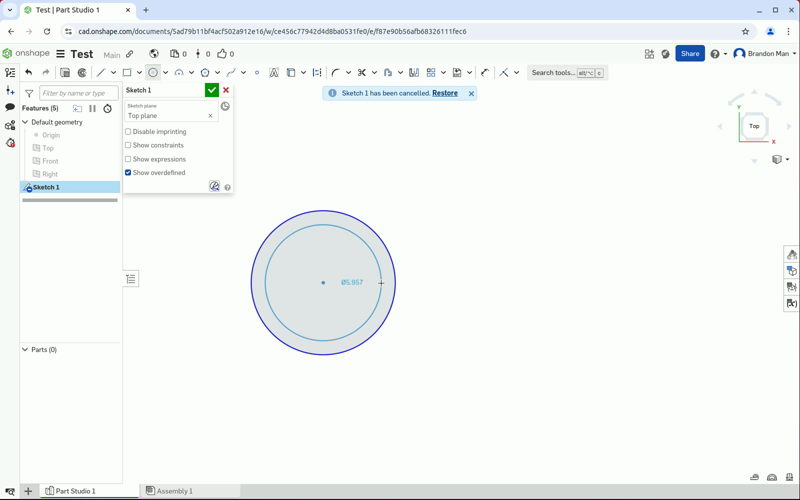
scroll(6)
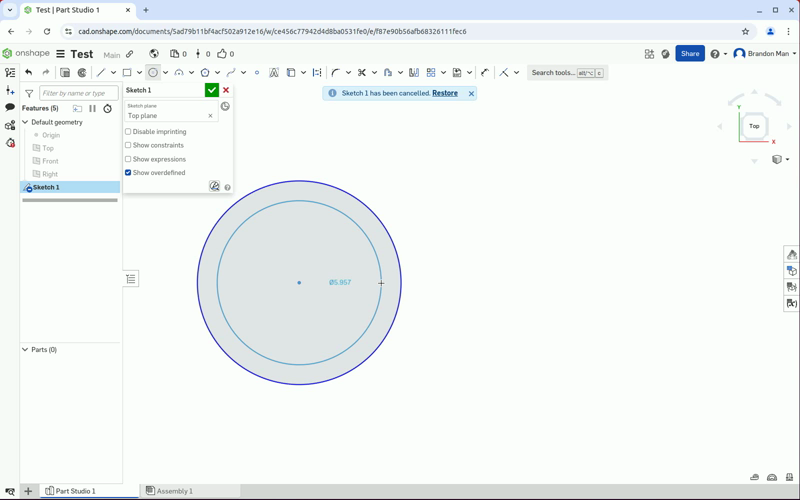
scroll(6)
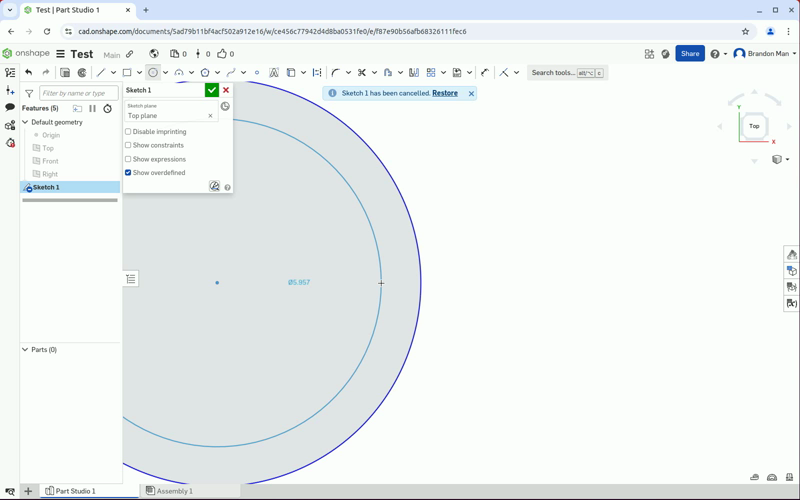
click(381, 282)
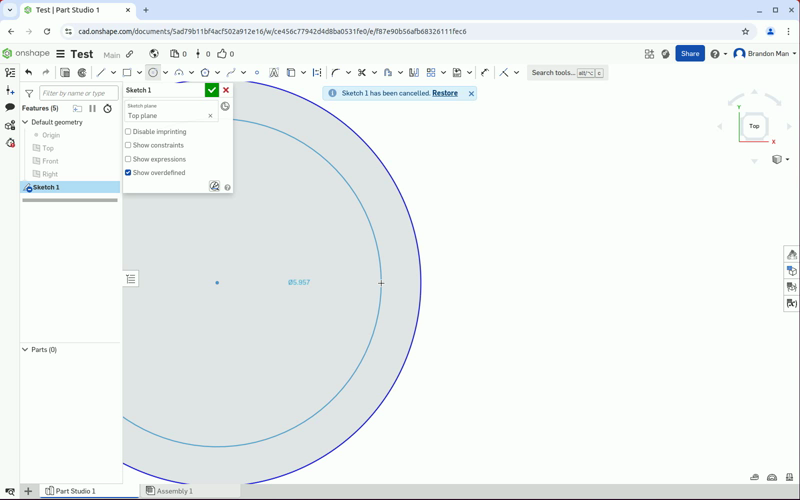
scroll(-6)
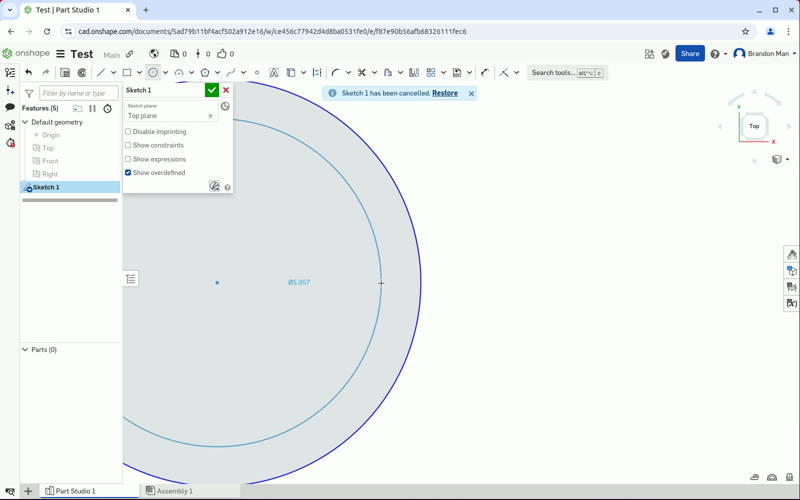
scroll(-6)
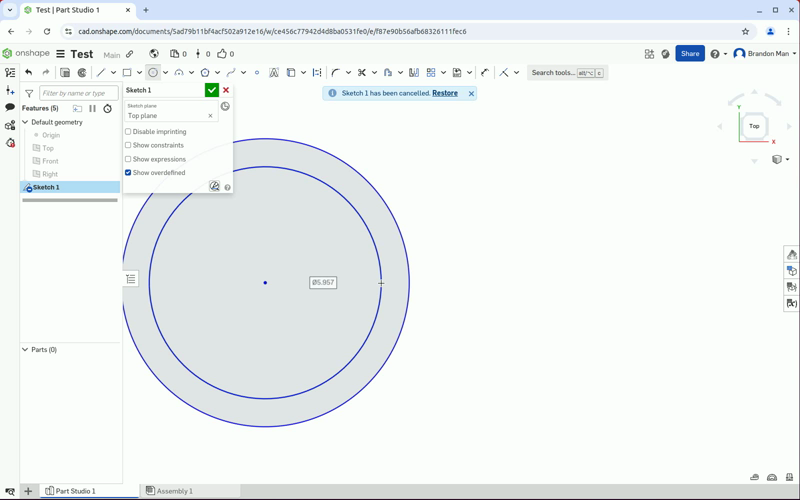
scroll(-6)
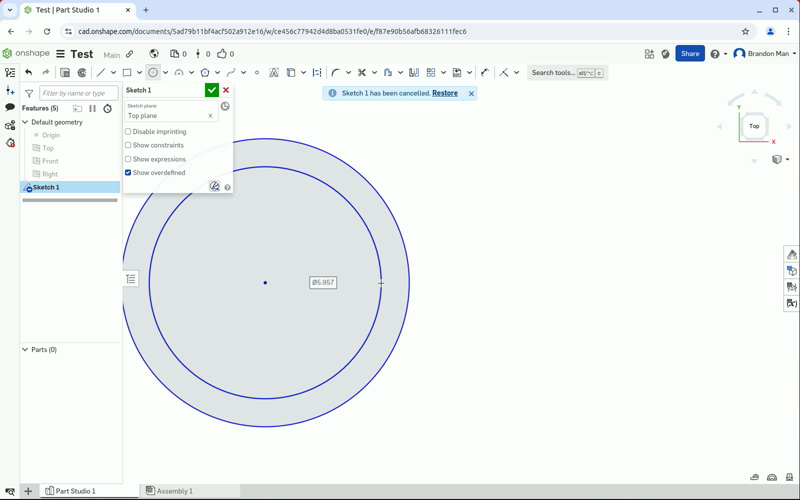
scroll(-6)
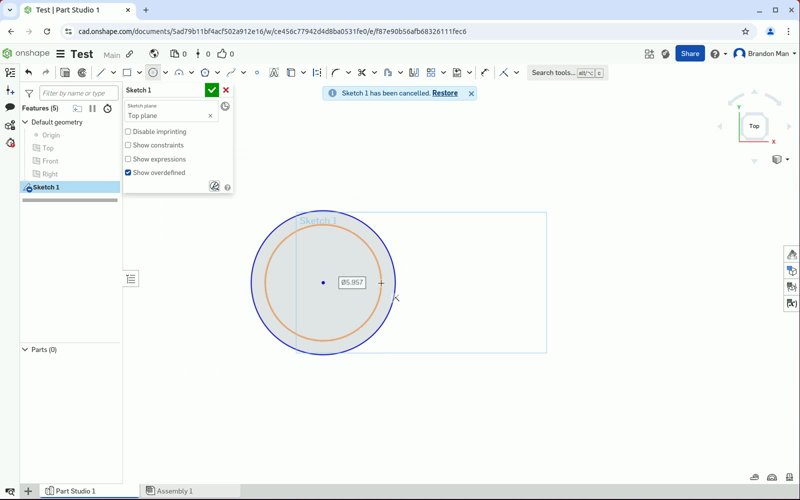
scroll(-6)
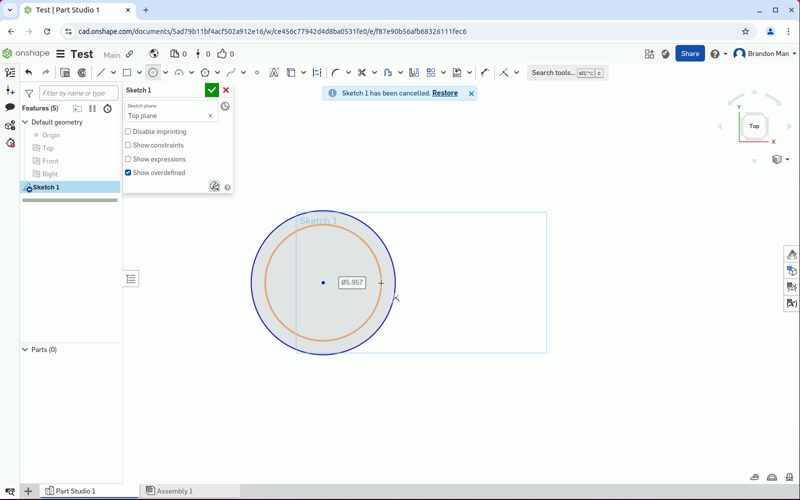
scroll(-6)
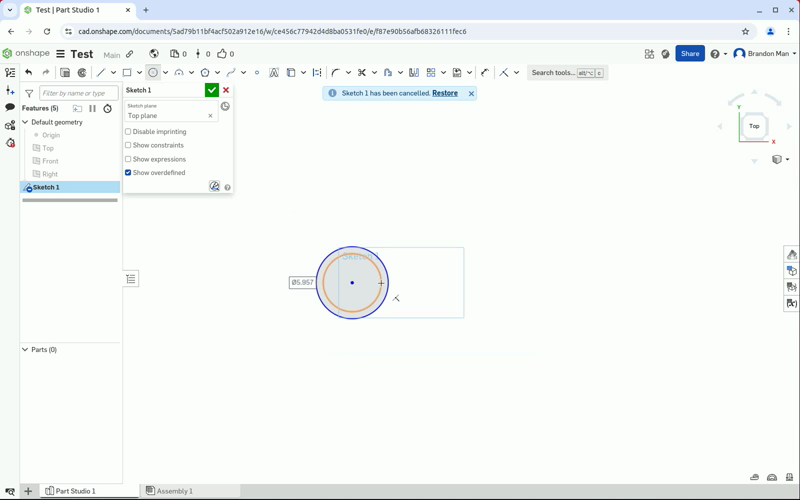
scroll(-6)
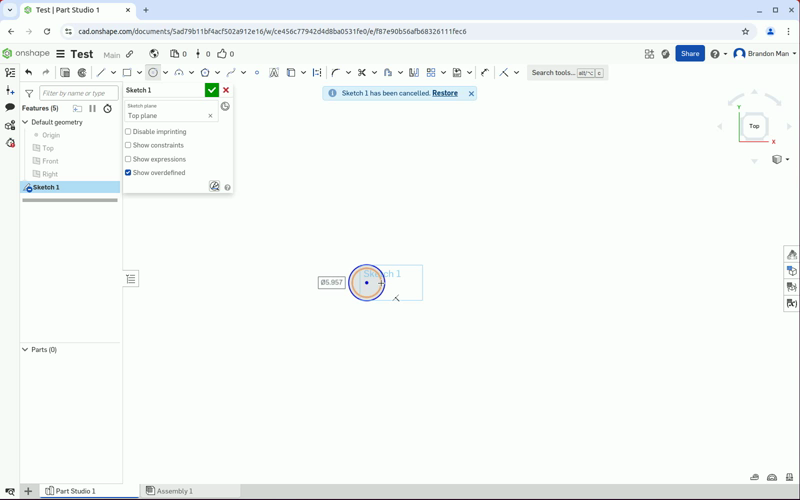
key(esc)
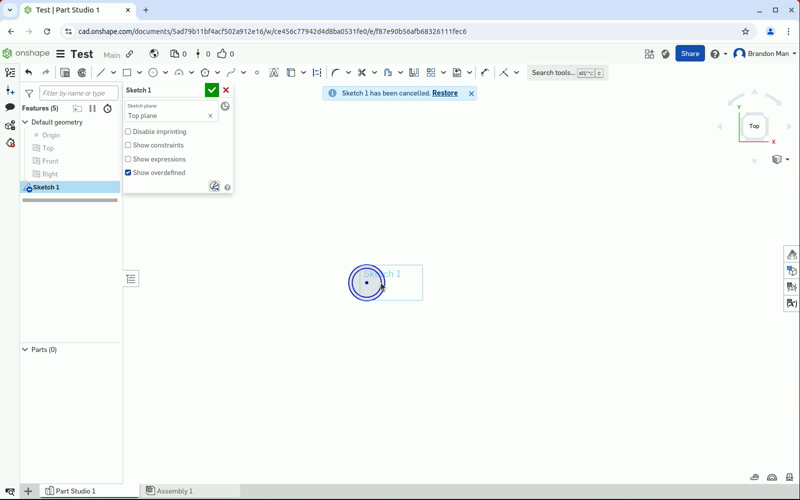
mouse_move(369, 266)
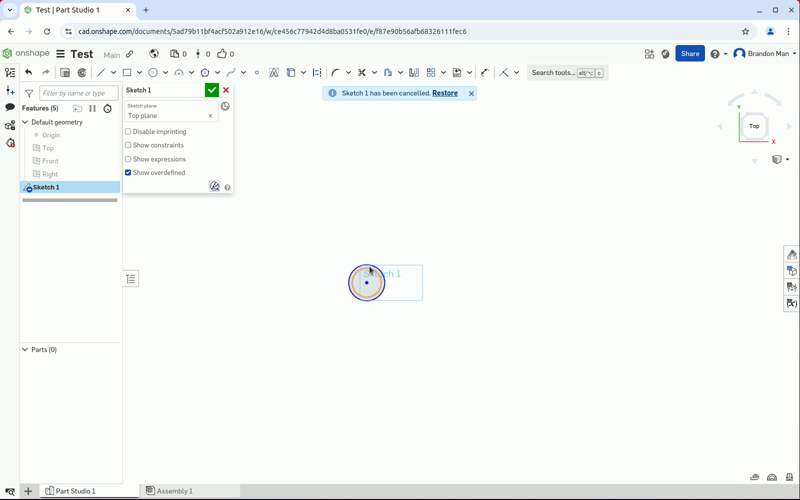
scroll(6)
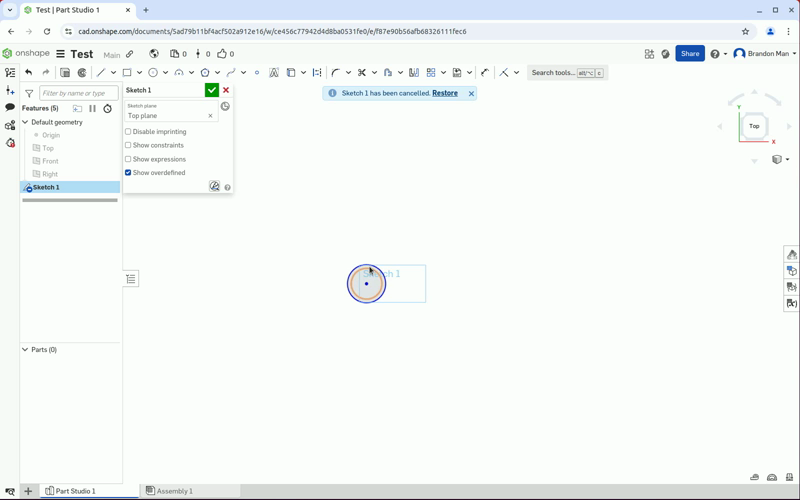
scroll(6)
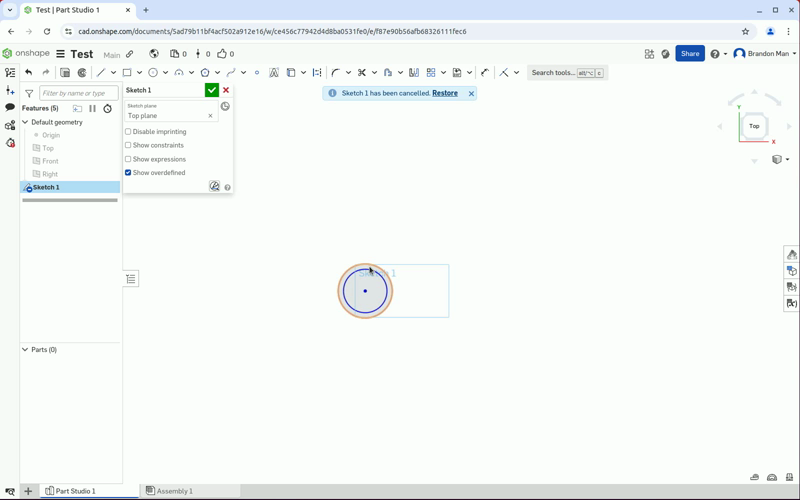
scroll(6)
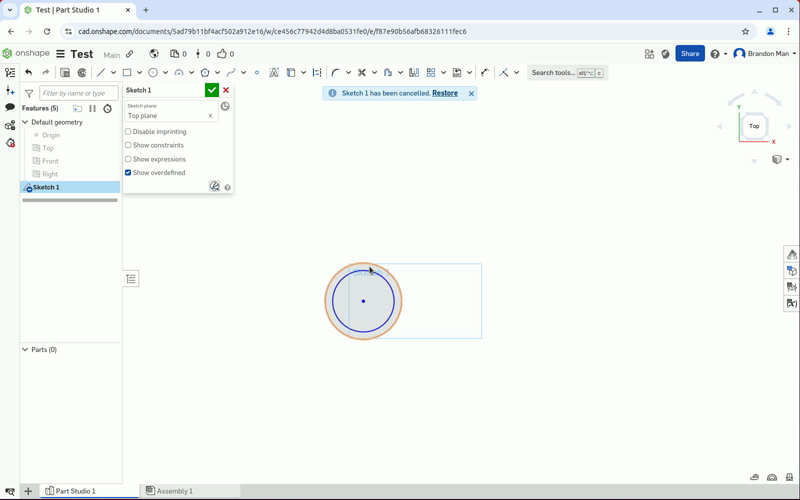
scroll(6)
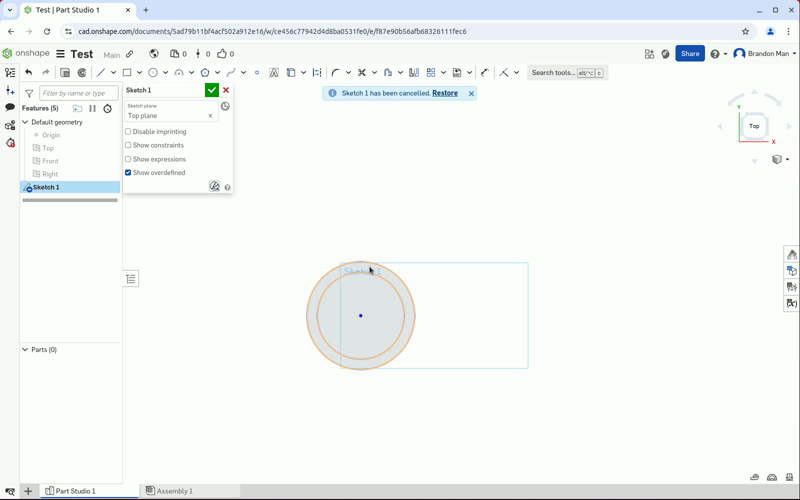
scroll(6)
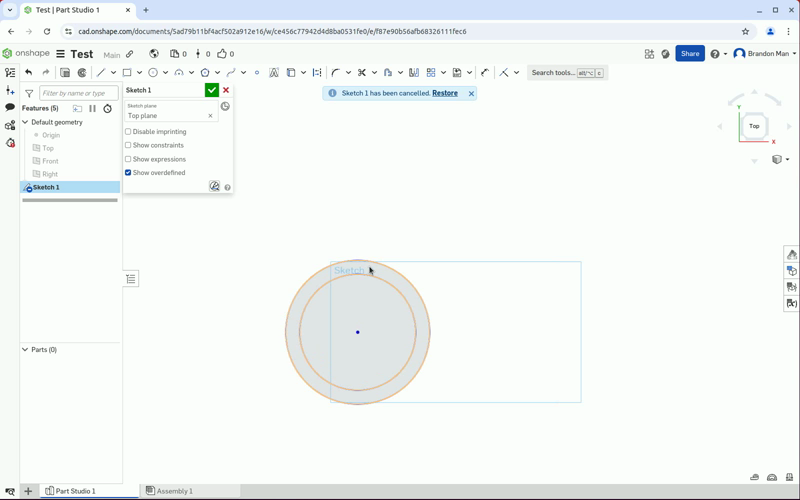
scroll(6)
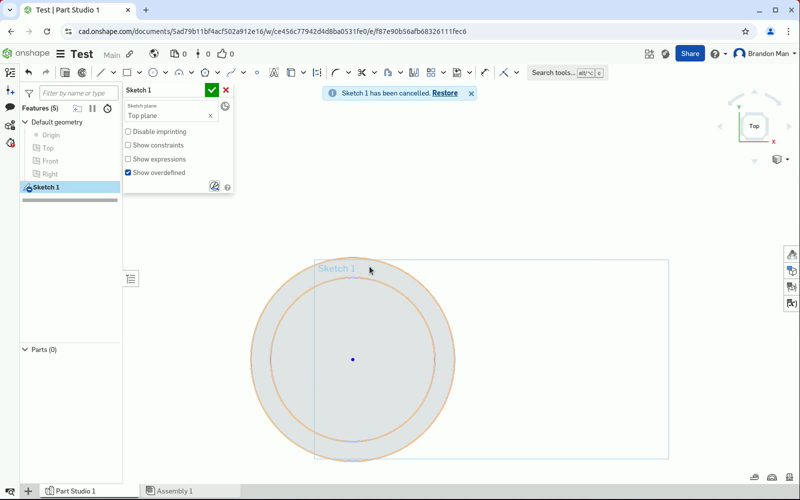
scroll(6)
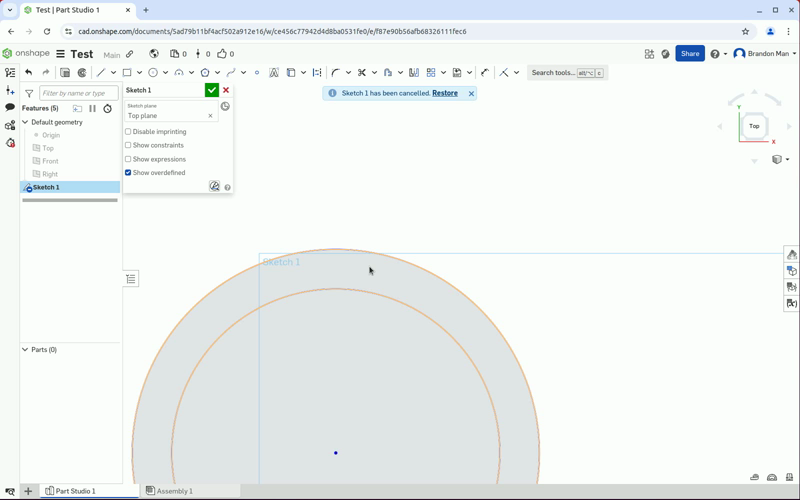
click(369, 266)
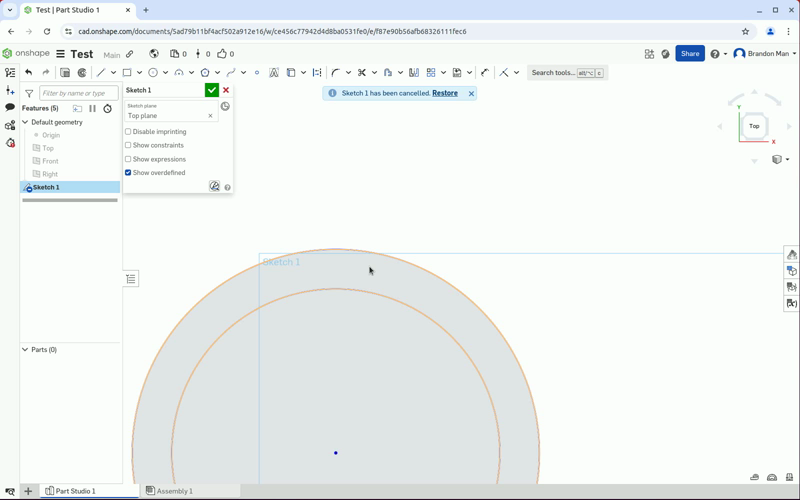
scroll(-6)
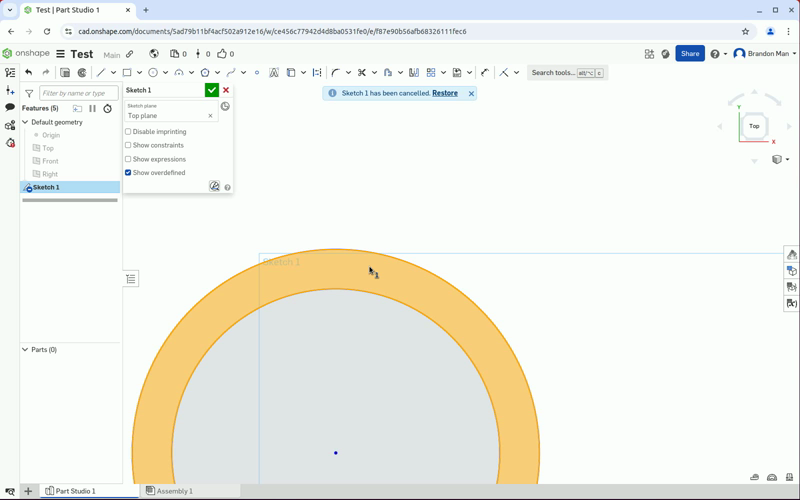
scroll(-6)
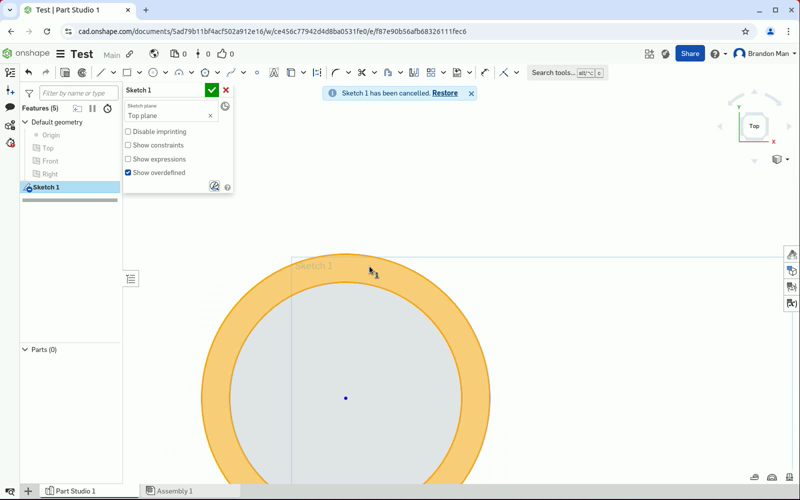
scroll(-6)
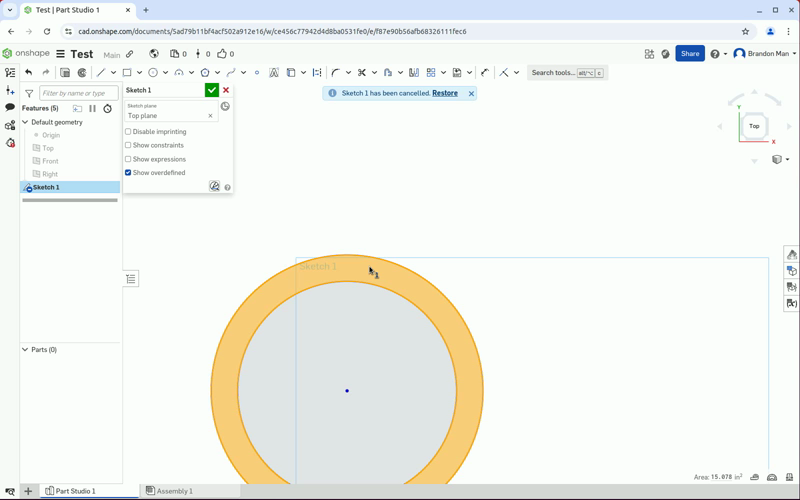
scroll(-6)
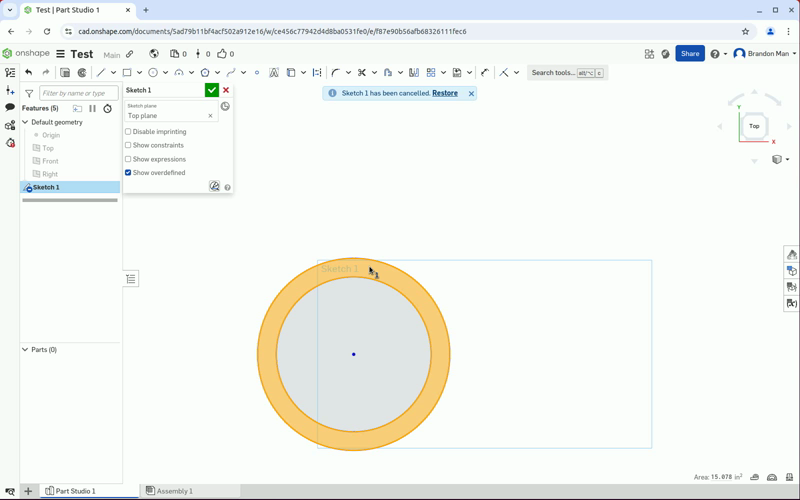
scroll(-6)
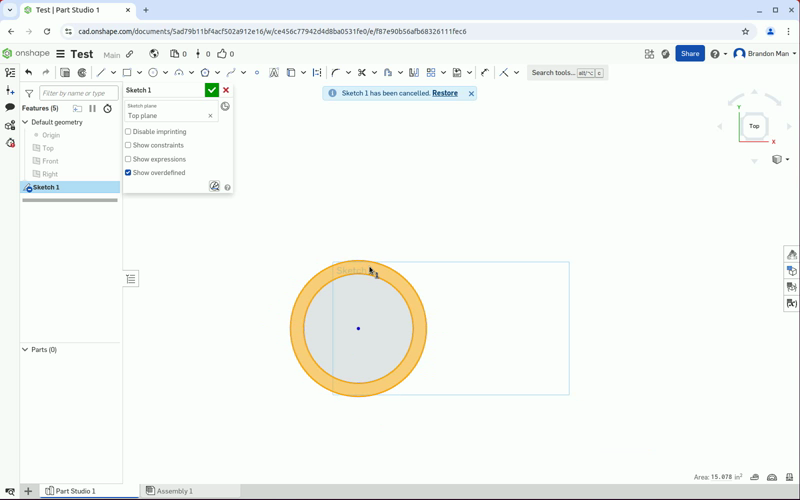
scroll(-6)
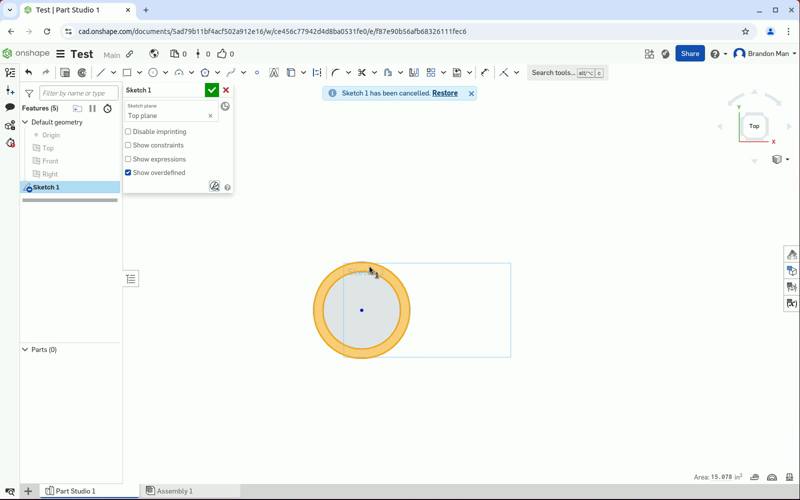
scroll(-6)
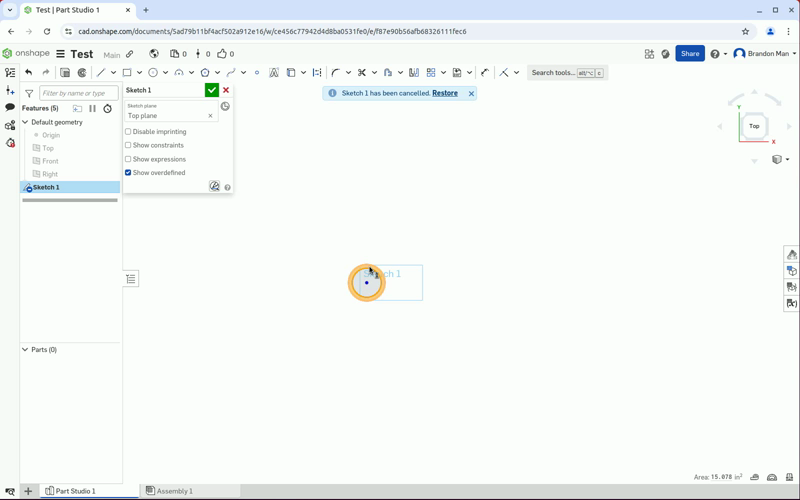
mouse_move(73, 352)
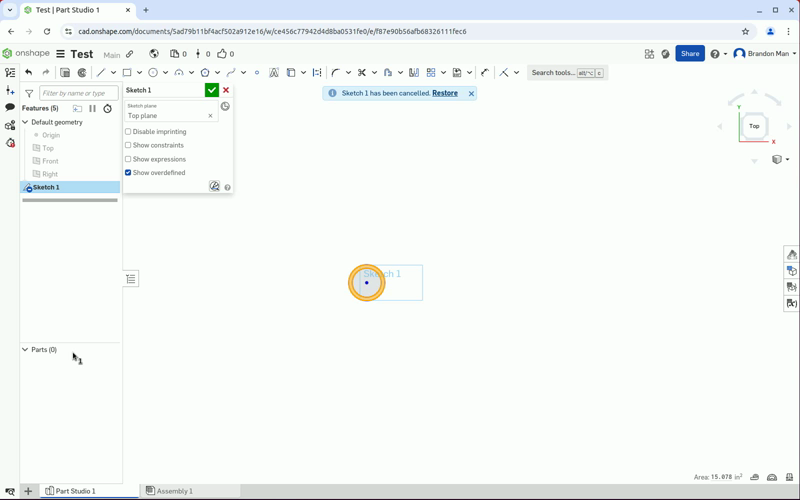
key(shift+y)
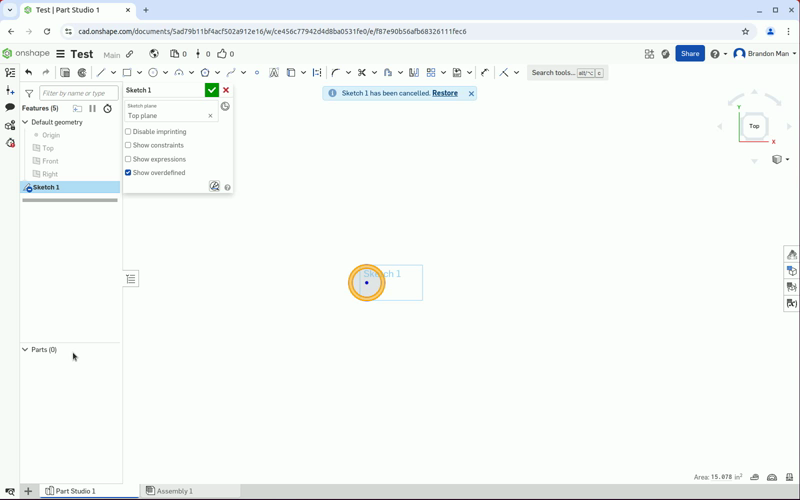
key(shift+e)
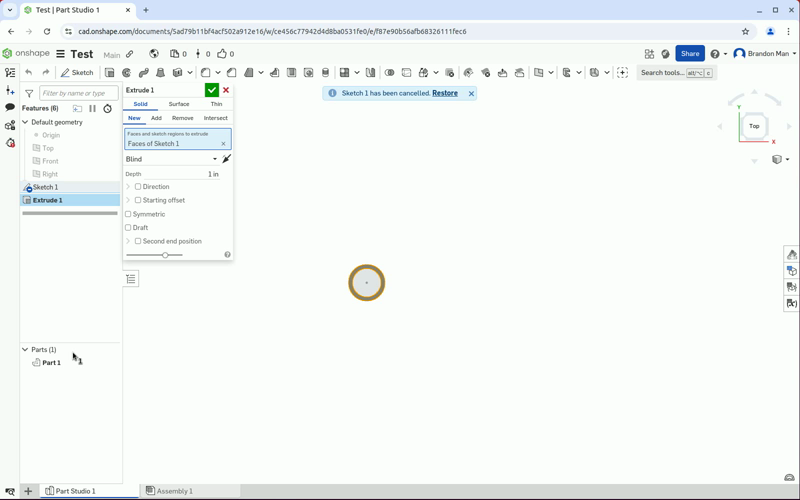
mouse_move(143, 106)
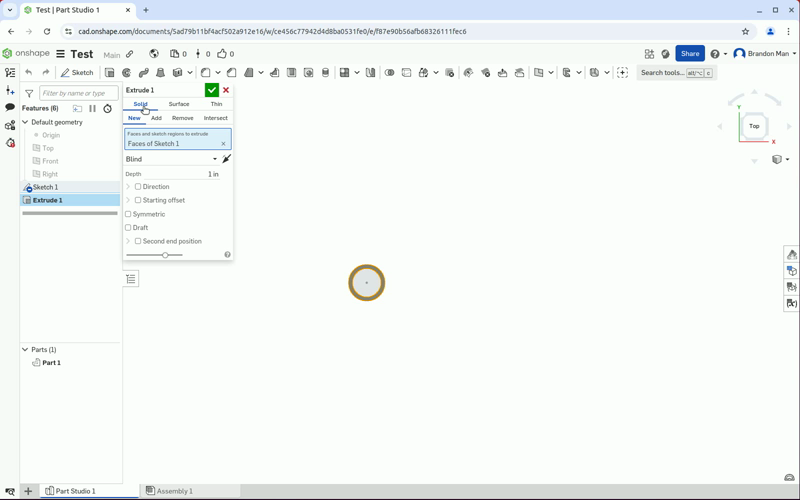
click(143, 106)
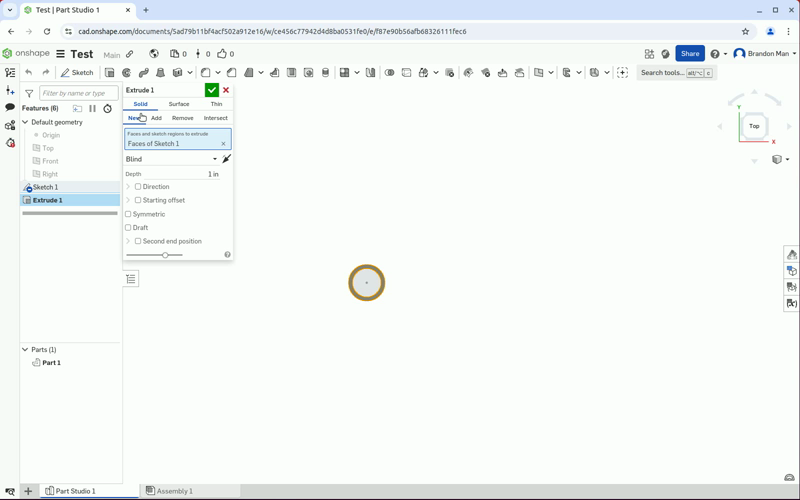
mouse_move(137, 120)
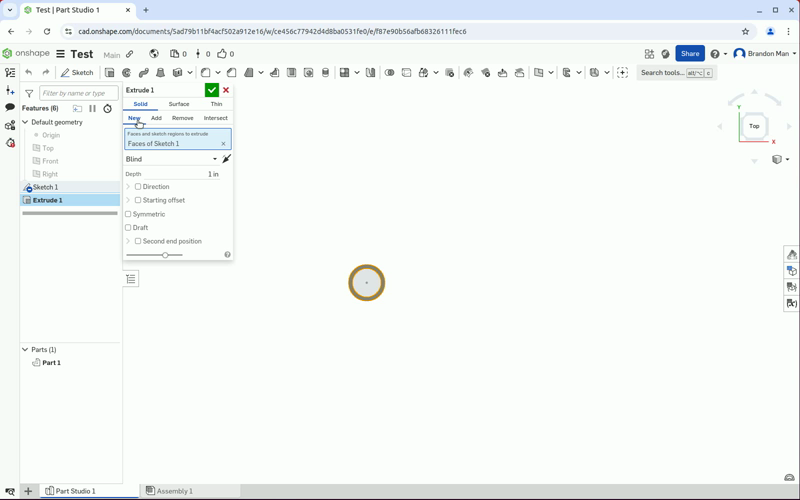
click(137, 120)
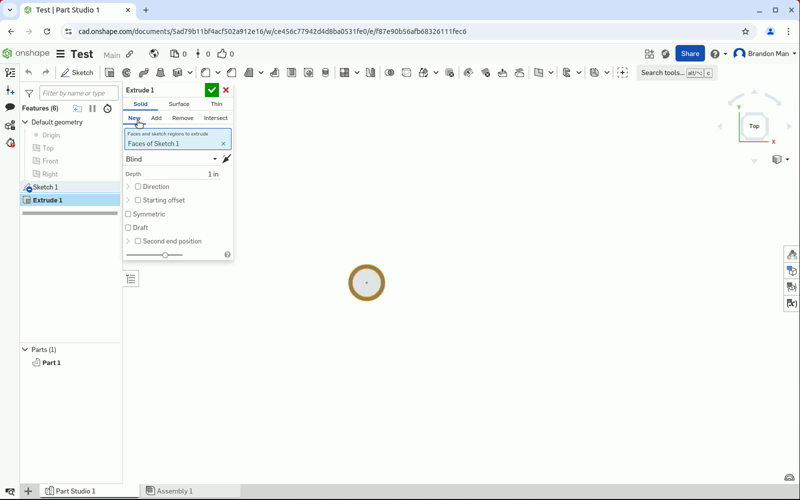
key(tab, 4)
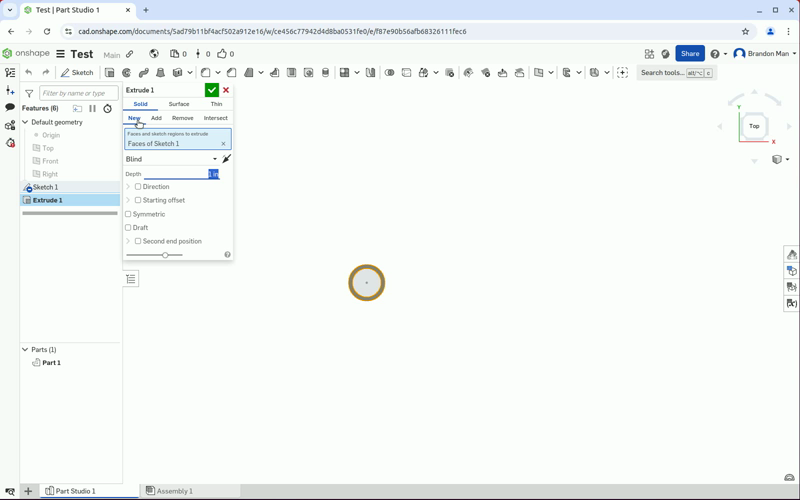
text(9.869)
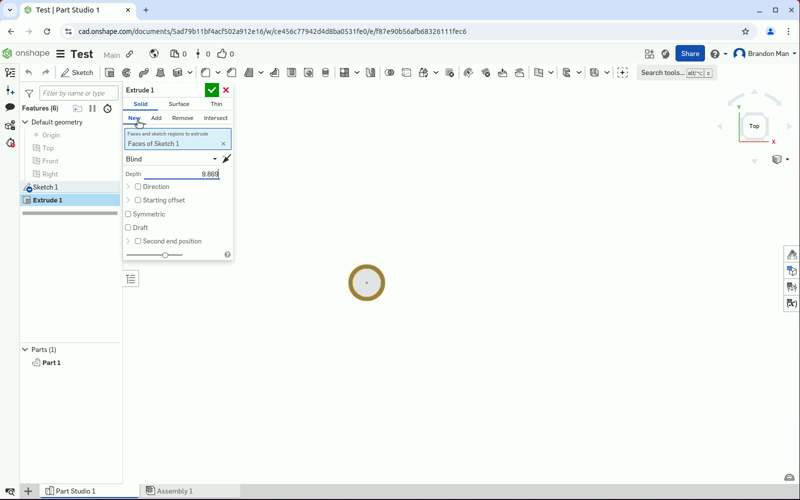
key(enter)
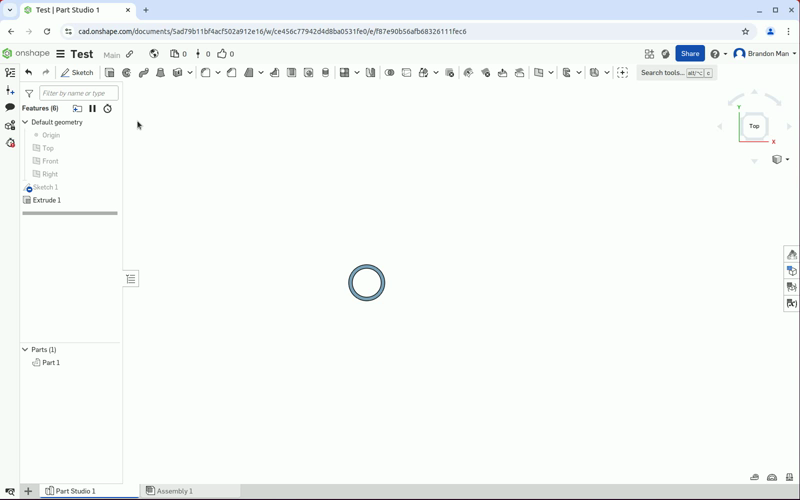
key(shift+h)
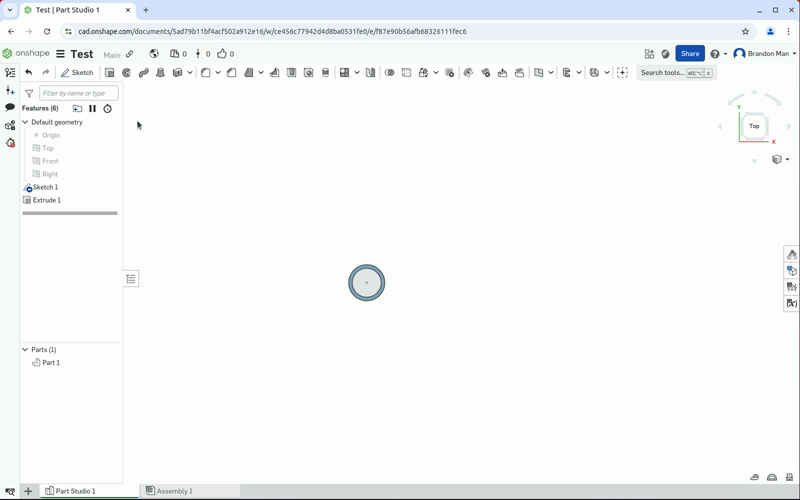
key(shift+h)
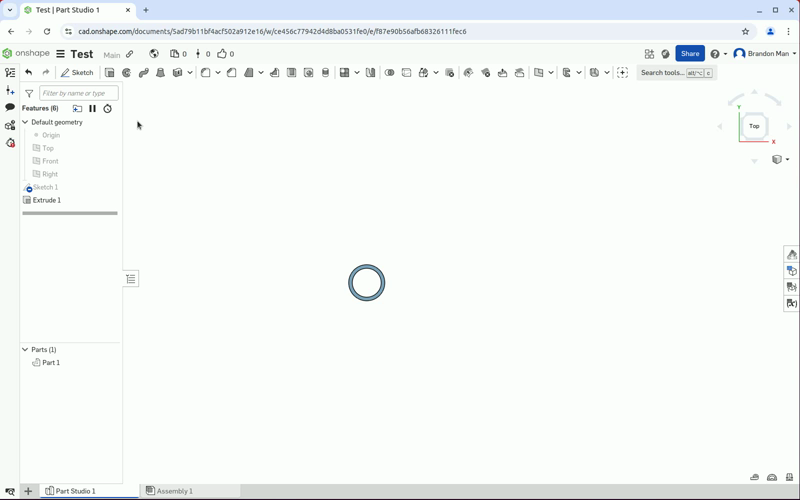
mouse_move(73, 189)
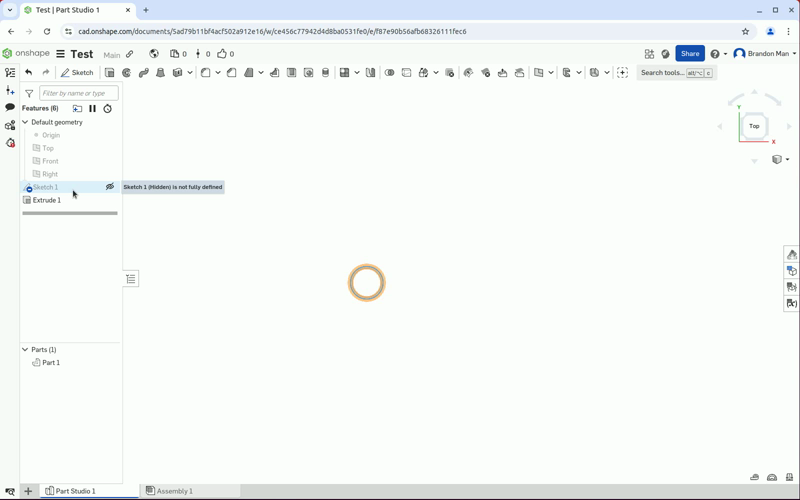
click(73, 189)
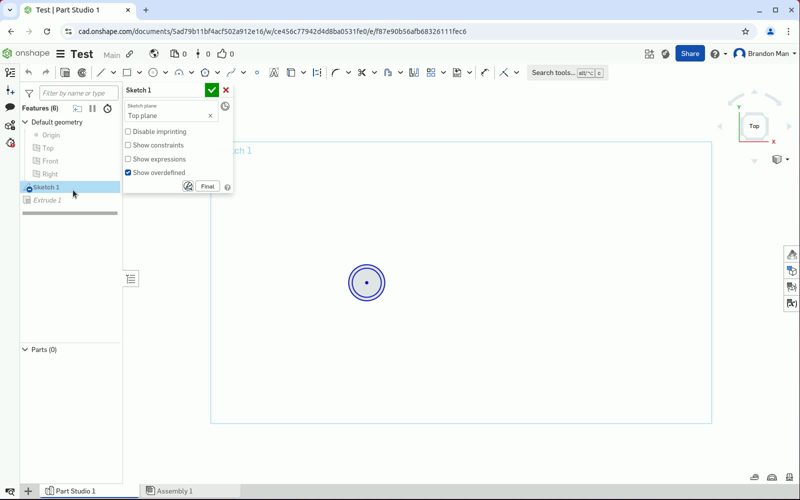
mouse_move(229, 92)
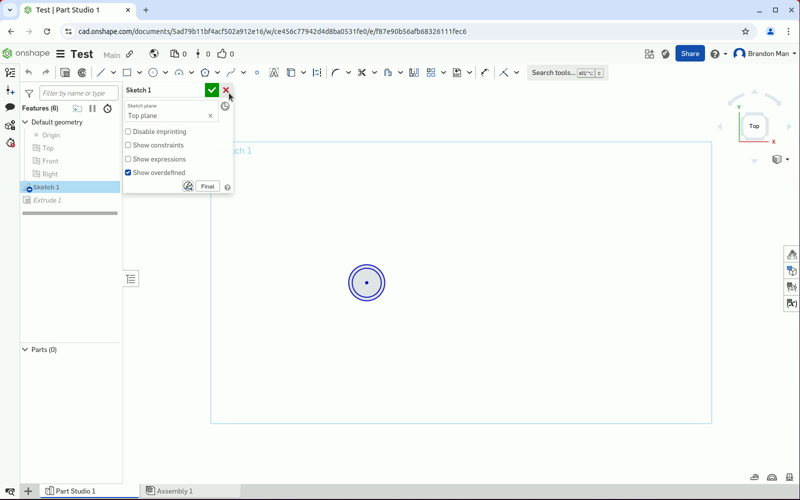
click(229, 92)
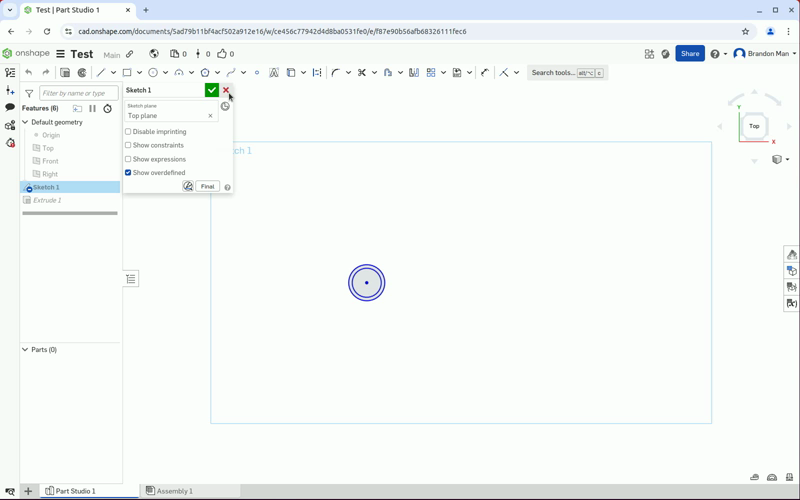
key(shift+s)
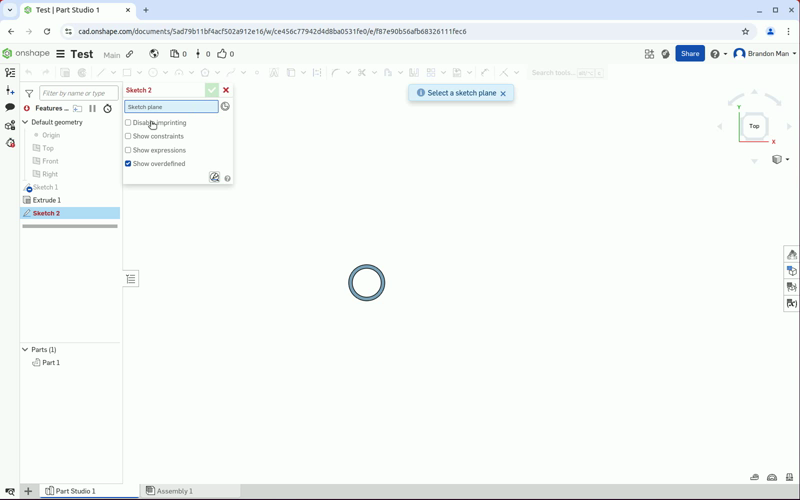
mouse_move(73, 150)
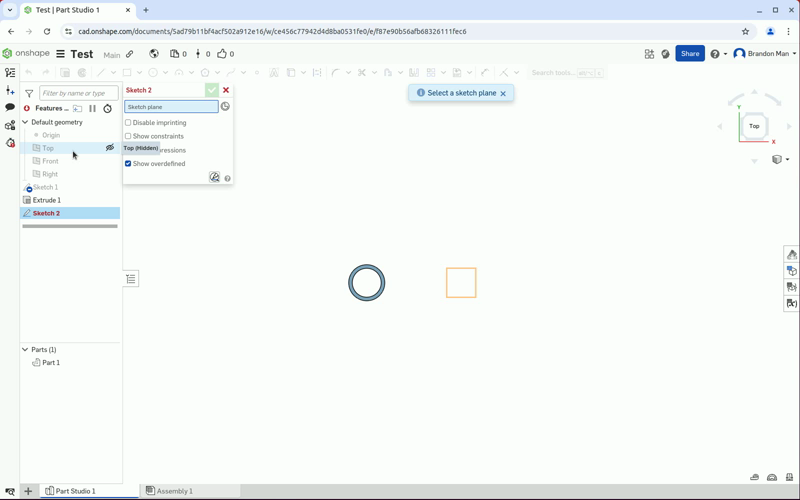
click(73, 150)
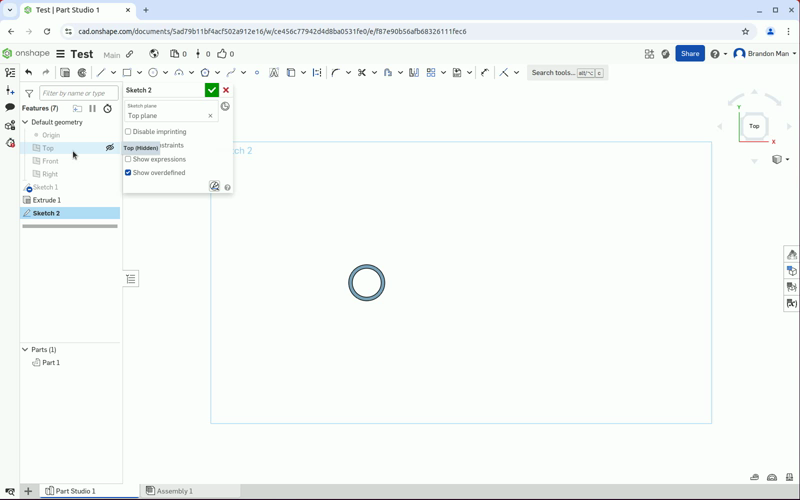
mouse_move(73, 352)
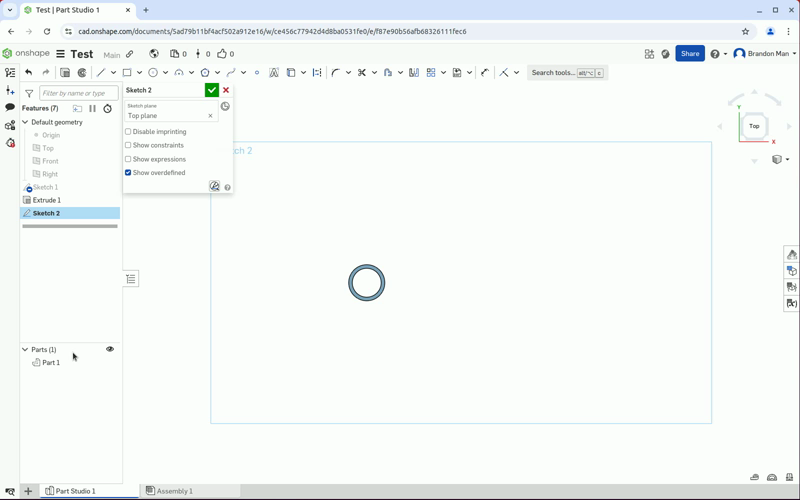
key(y)
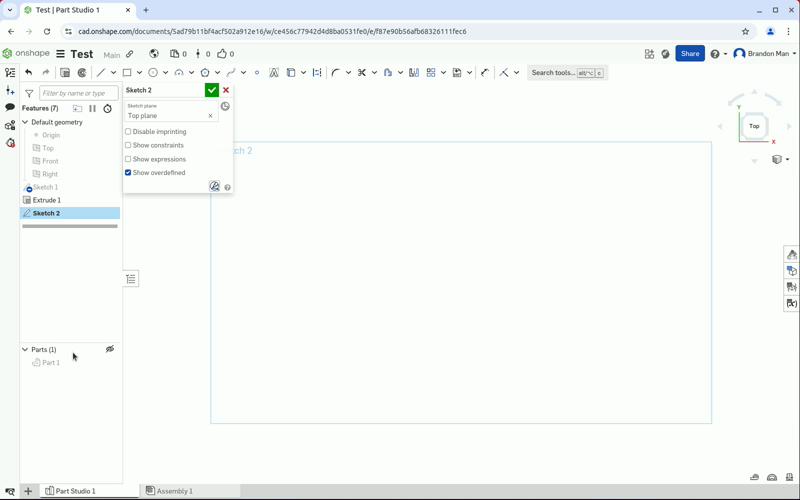
key(c)
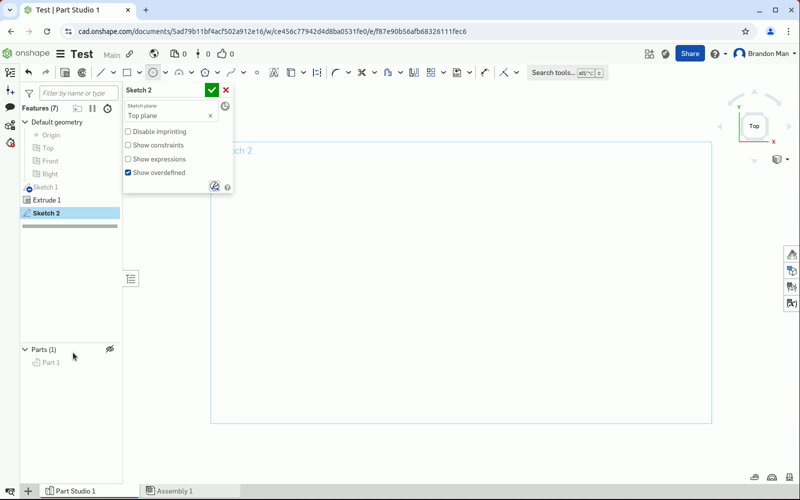
key_down(shift)
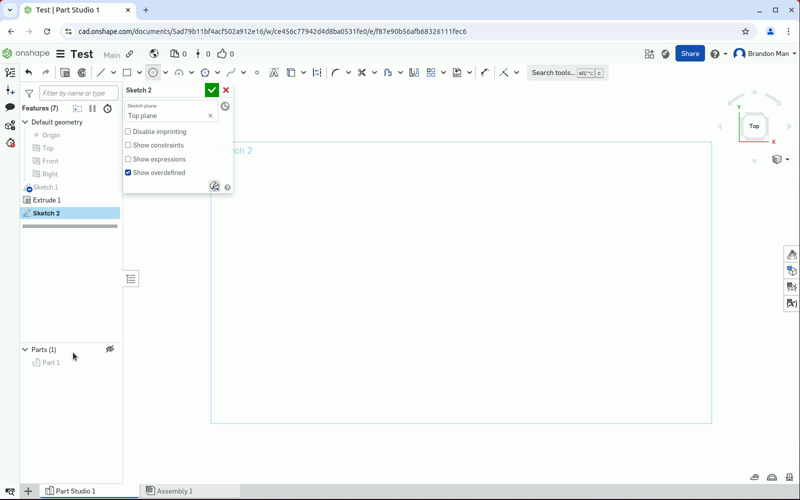
mouse_move(461, 282)
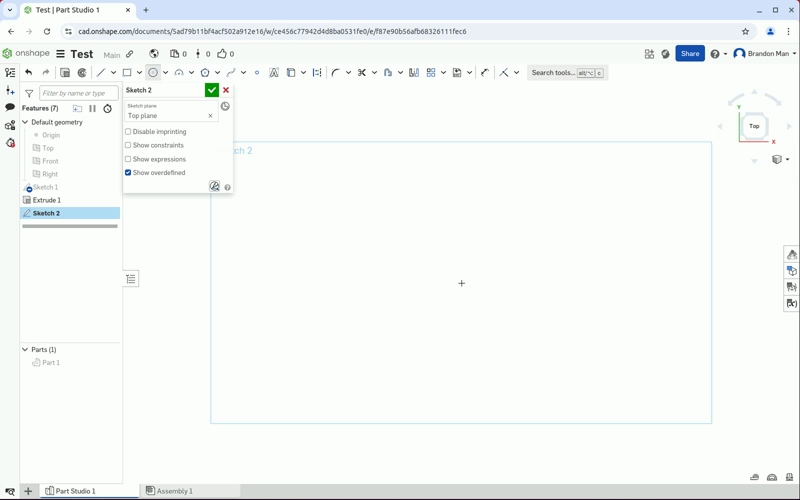
click(461, 282)
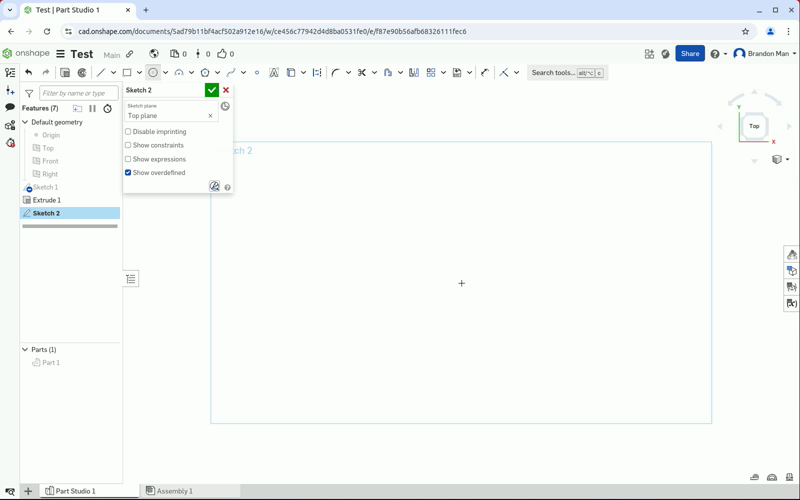
key_up(shift)
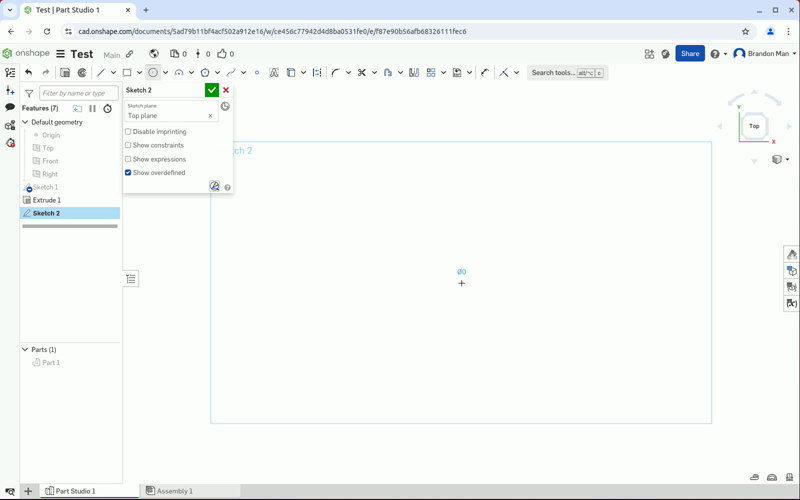
mouse_move(476, 282)
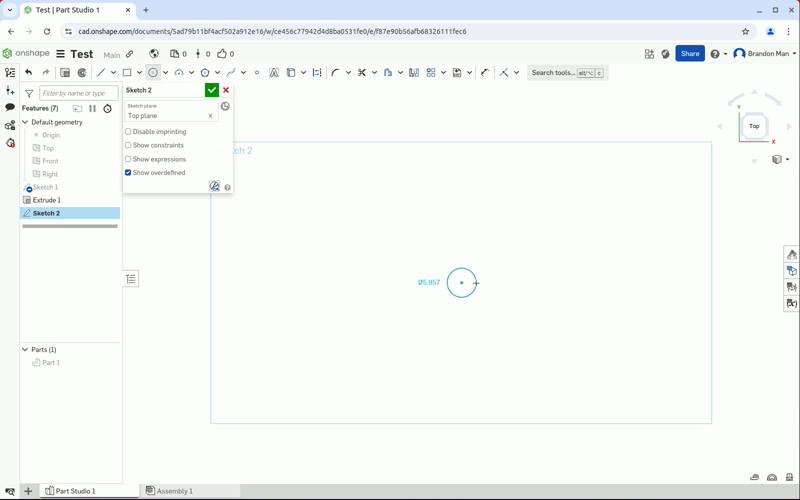
click(476, 282)
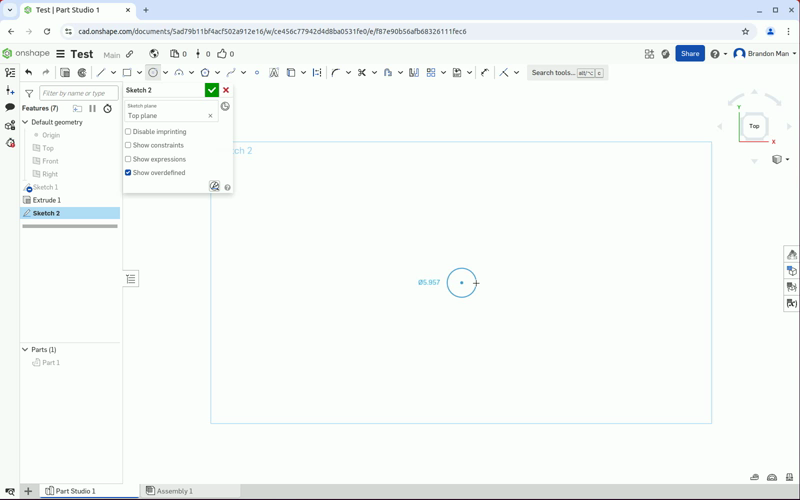
key(esc)
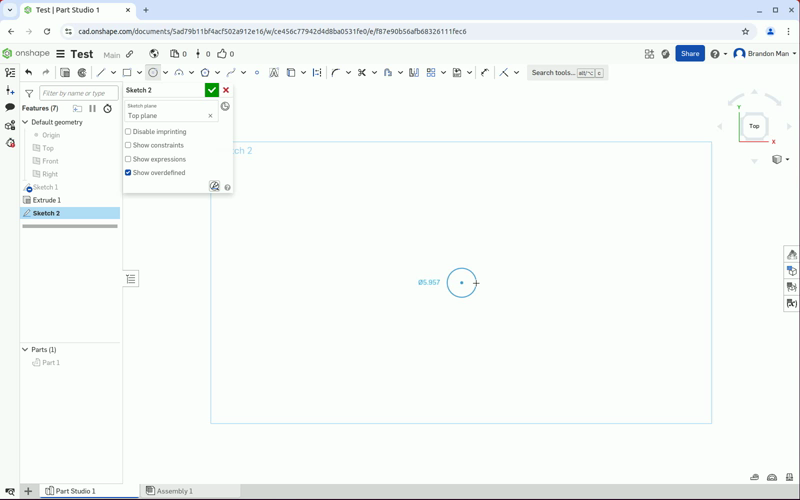
mouse_move(448, 284)
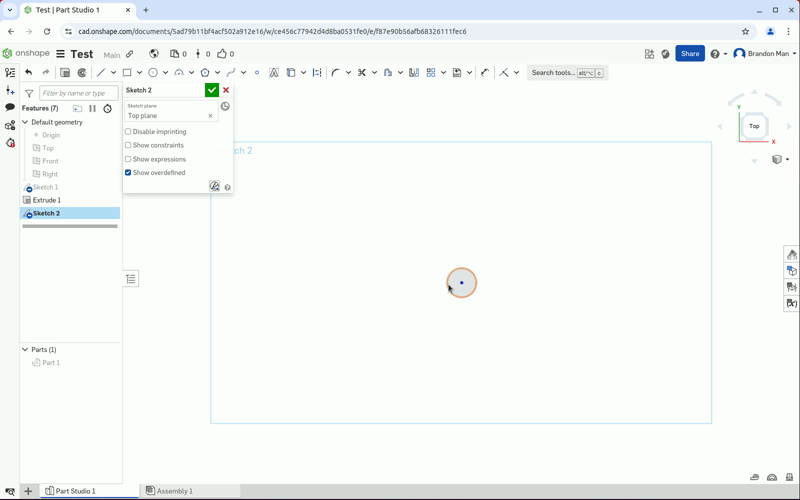
scroll(6)
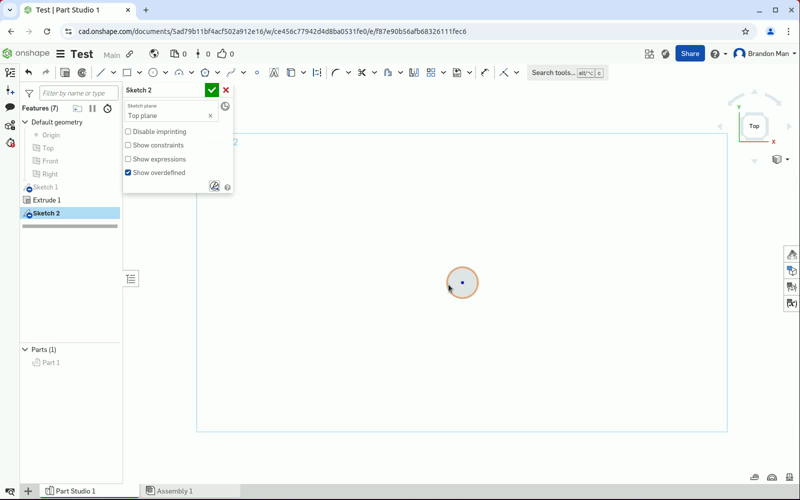
scroll(6)
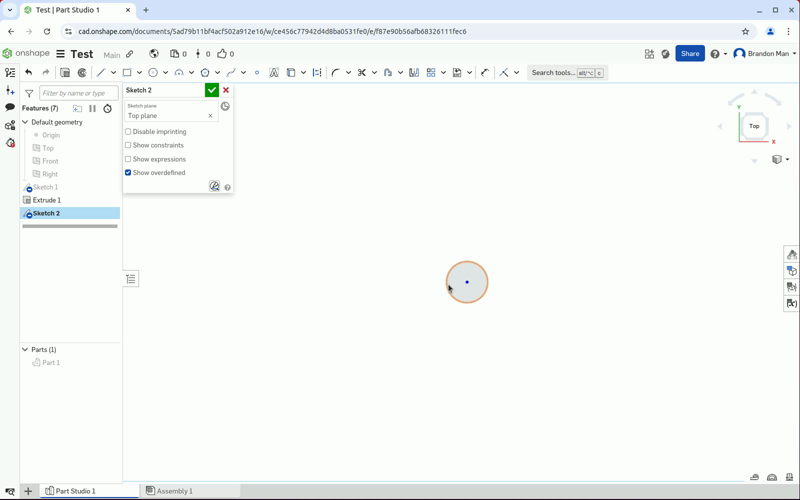
scroll(6)
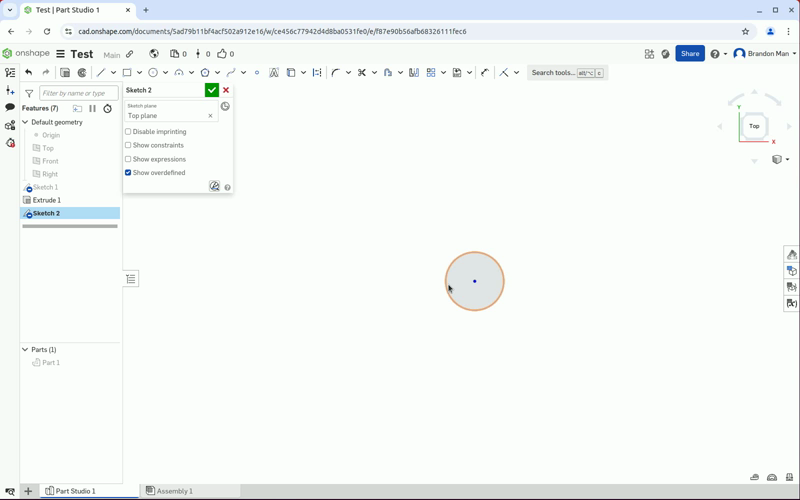
scroll(6)
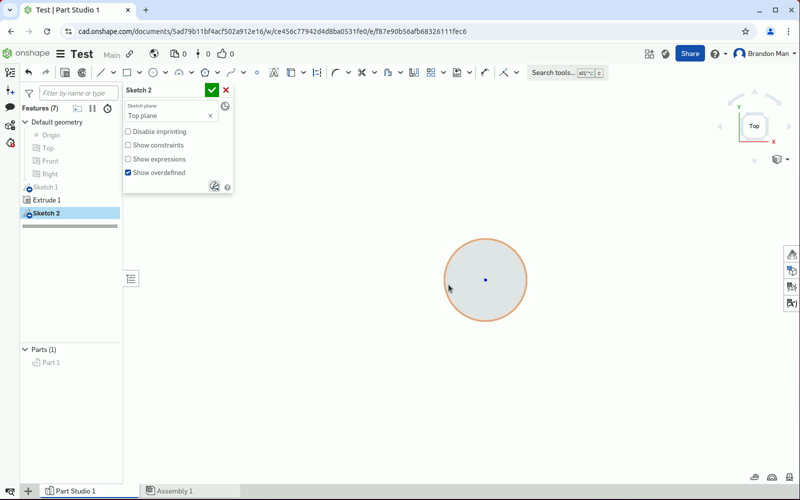
scroll(6)
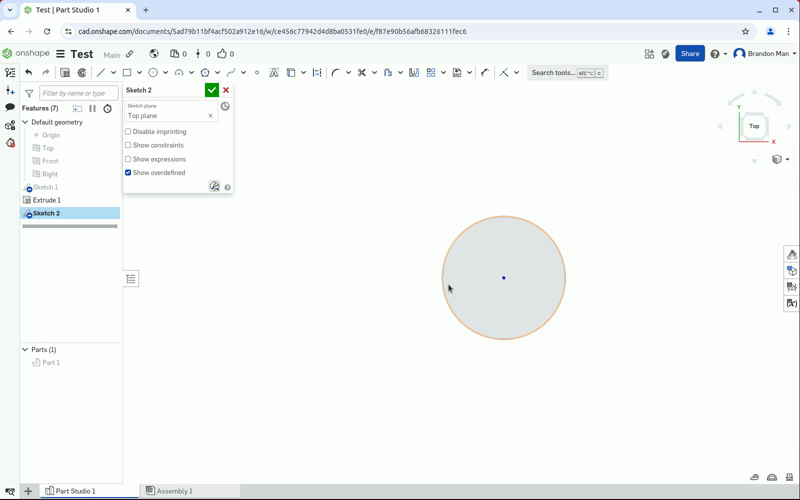
scroll(6)
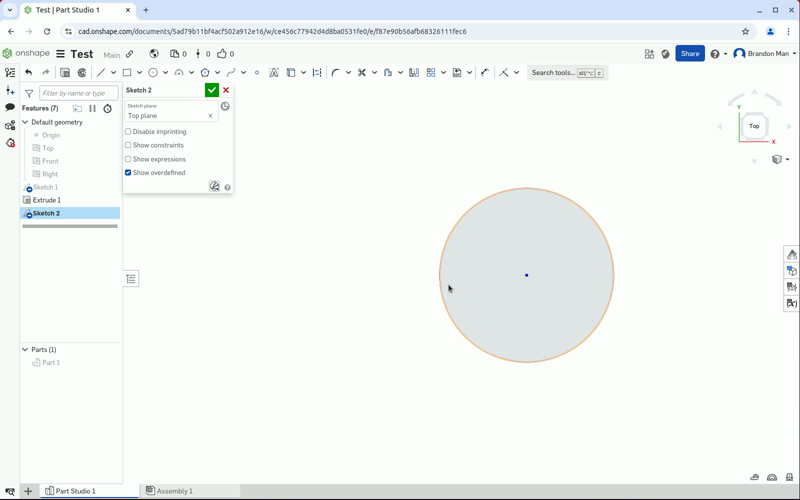
scroll(6)
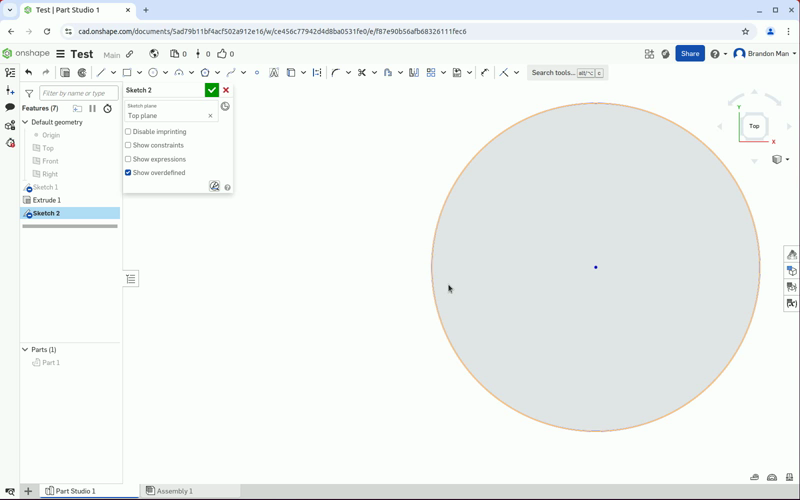
click(448, 284)
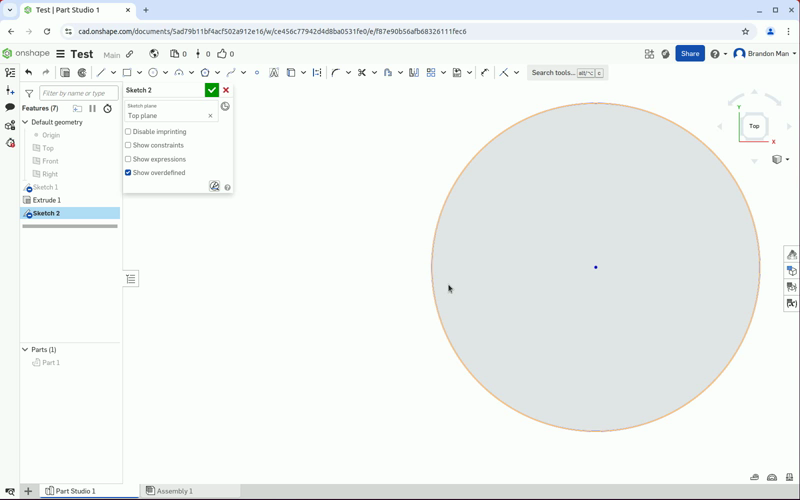
scroll(-6)
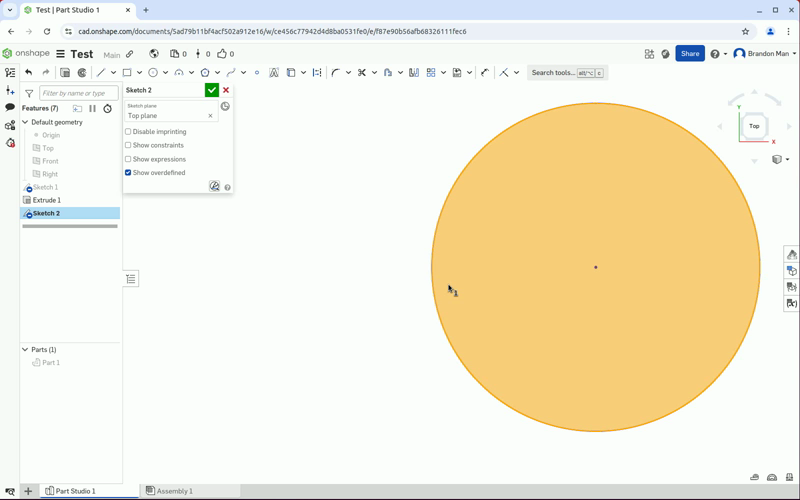
scroll(-6)
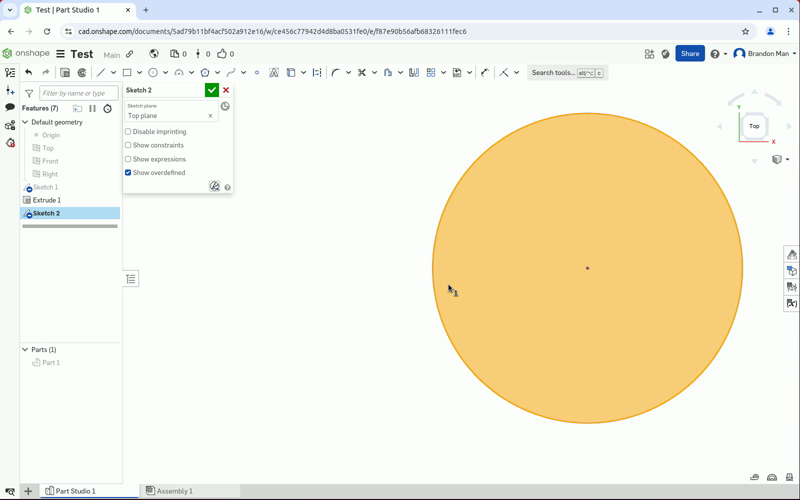
scroll(-6)
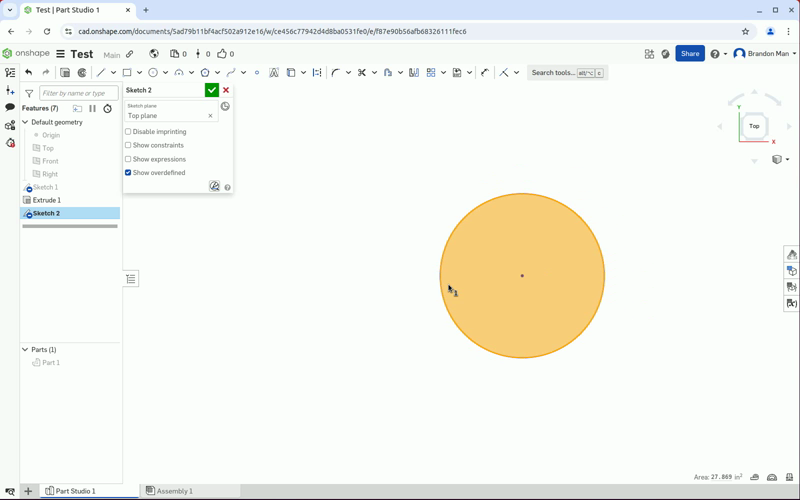
scroll(-6)
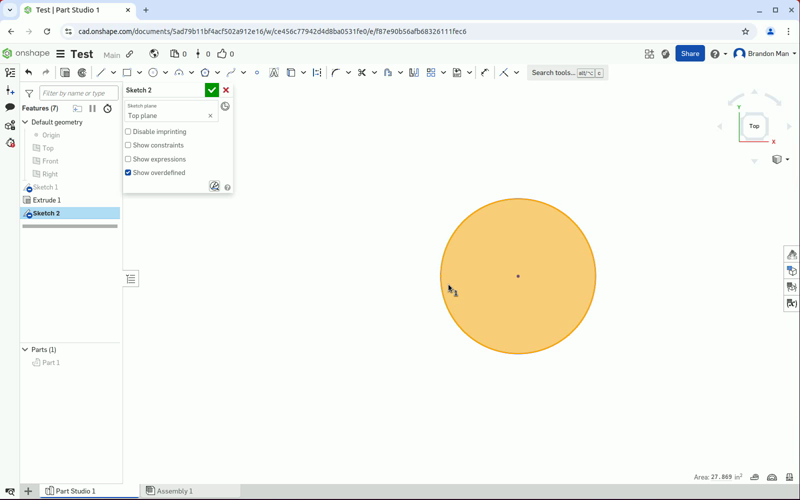
scroll(-6)
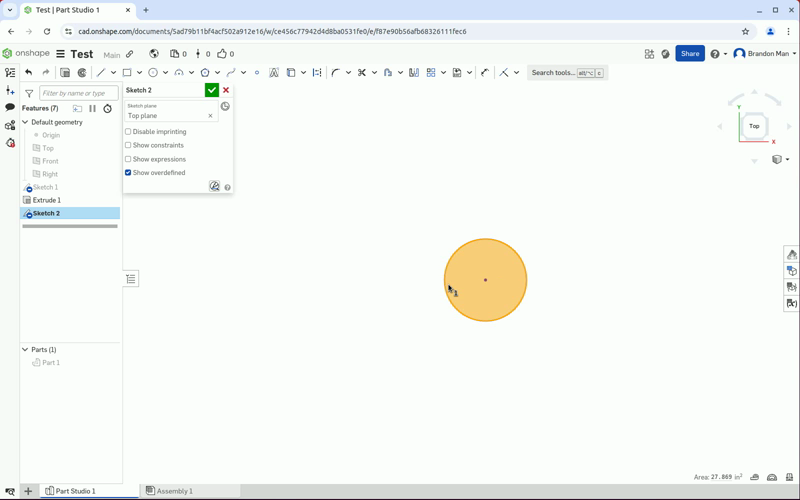
scroll(-6)
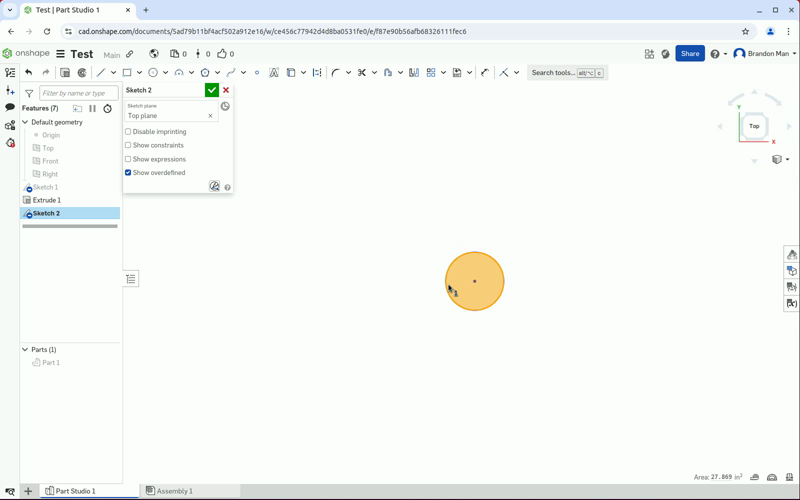
scroll(-6)
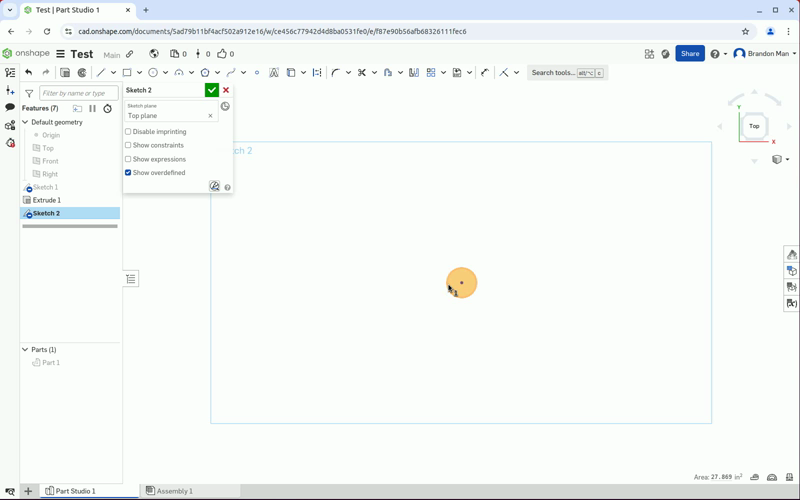
mouse_move(73, 352)
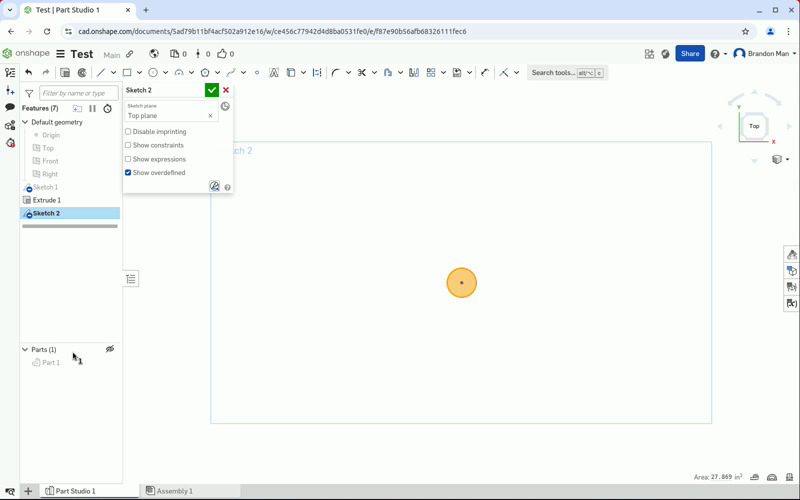
key(shift+y)
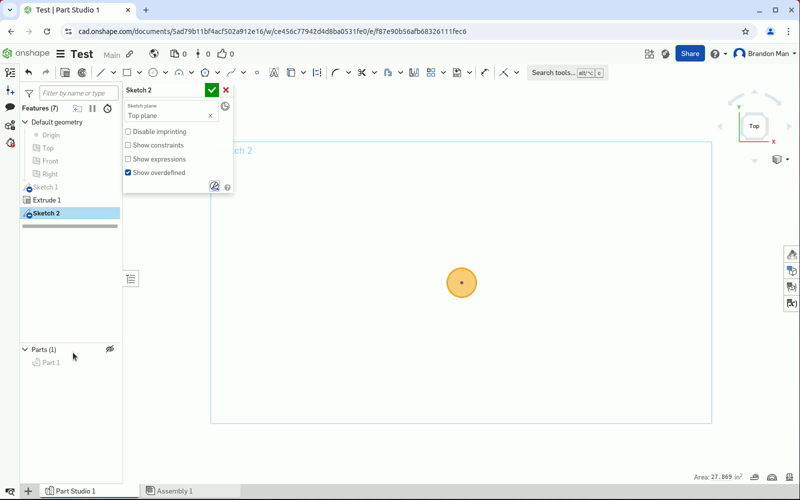
key(shift+e)
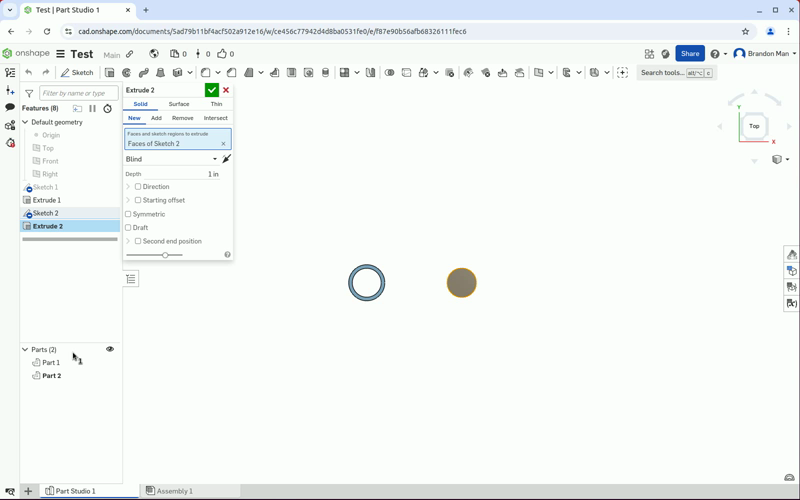
mouse_move(143, 106)
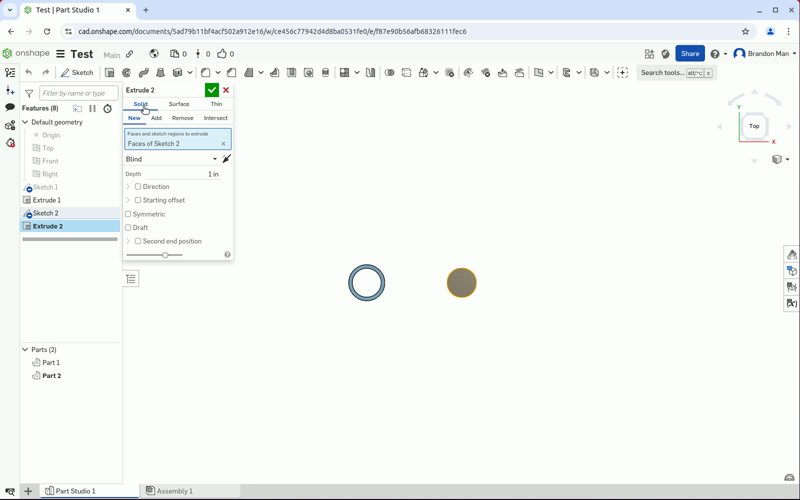
click(143, 106)
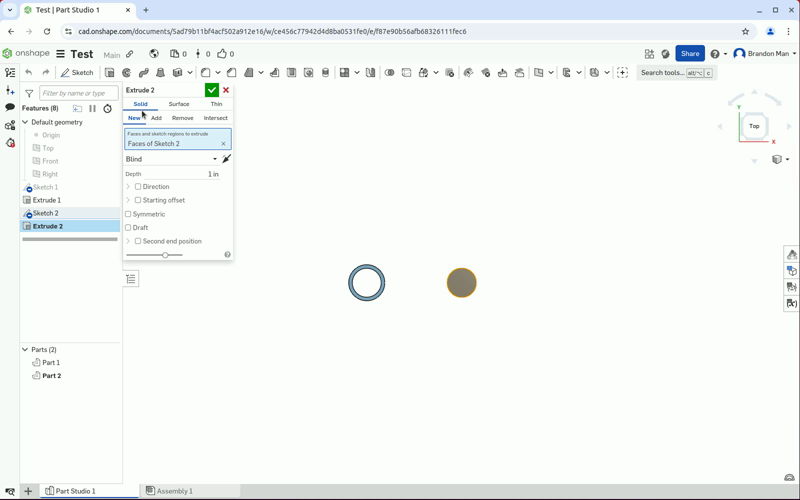
mouse_move(137, 120)
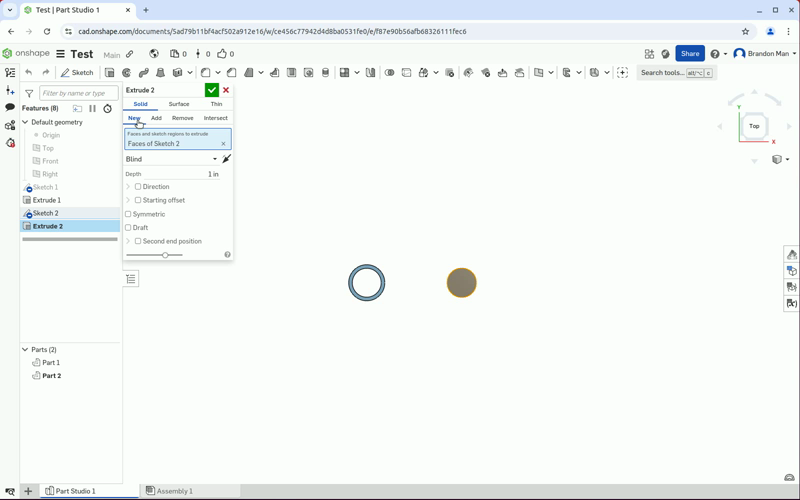
click(137, 120)
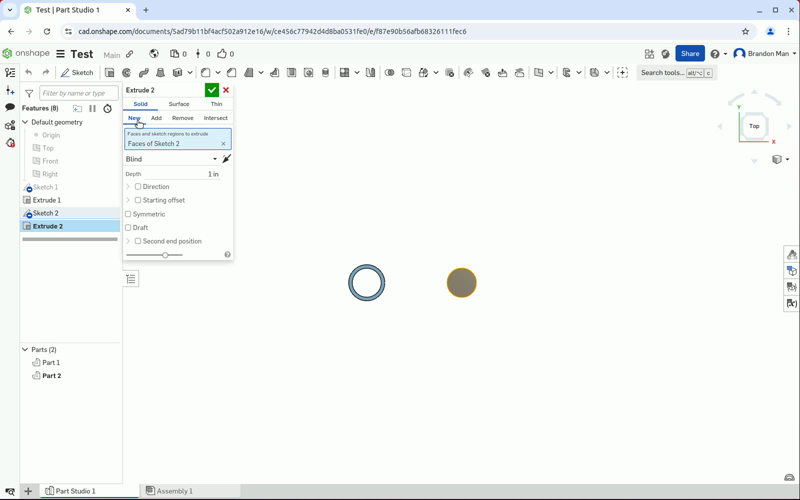
key(tab, 4)
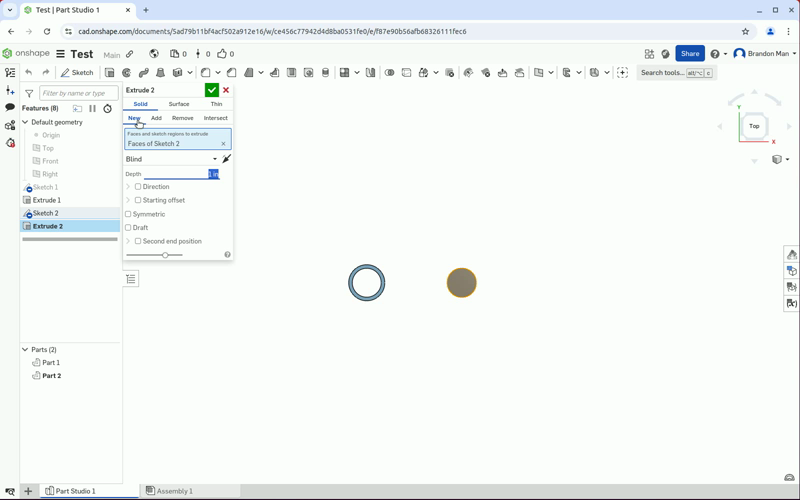
text(9.869)
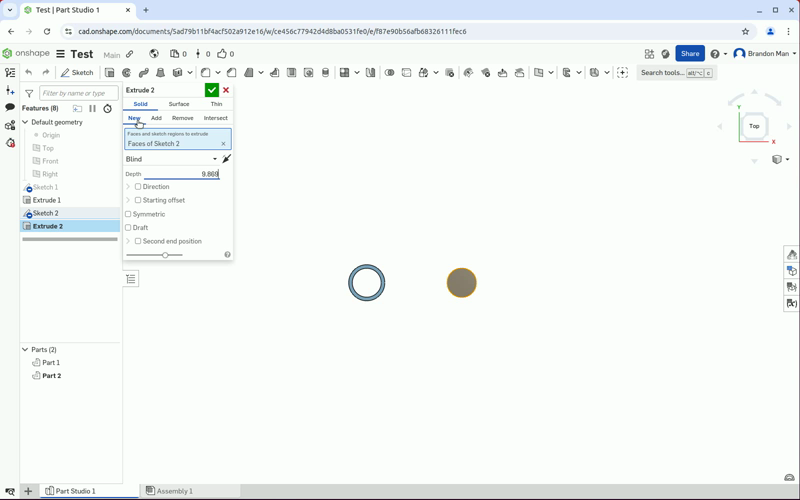
key(enter)
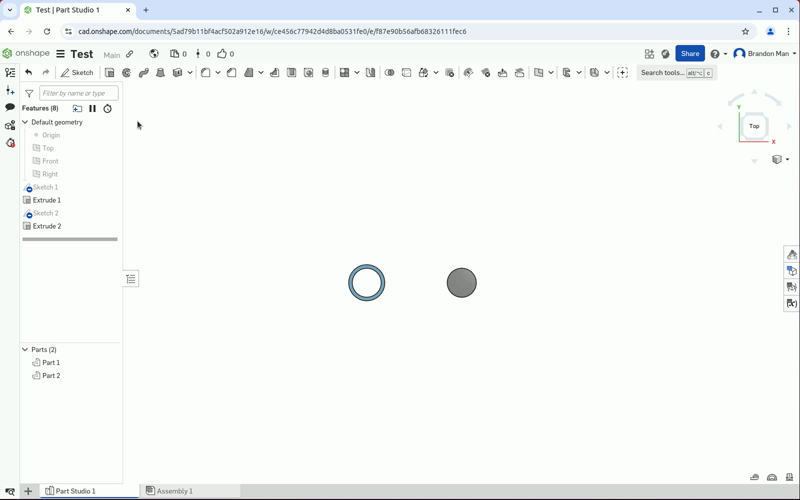
key(shift+h)
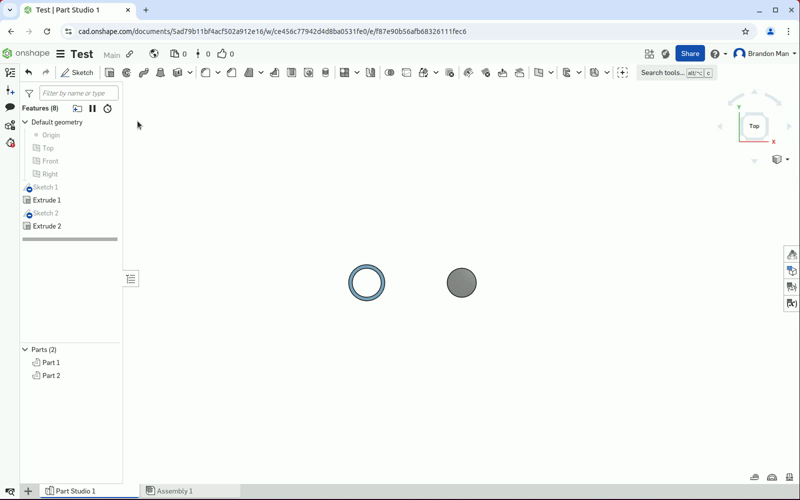
key(shift+h)
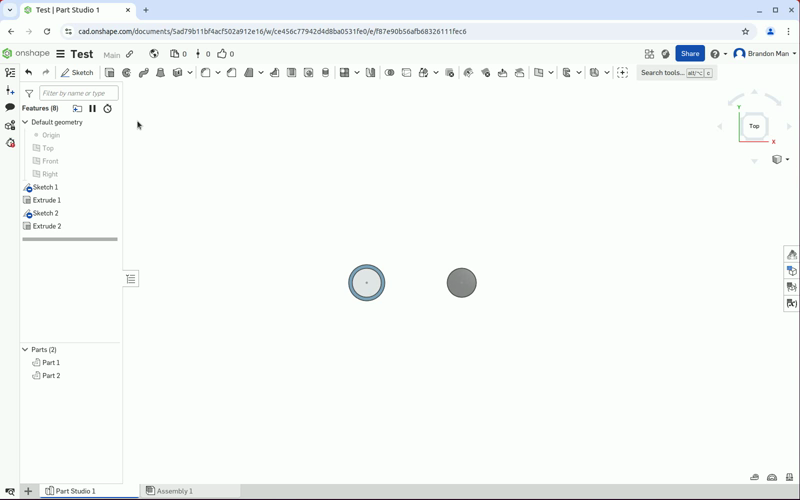
key(shift+7)
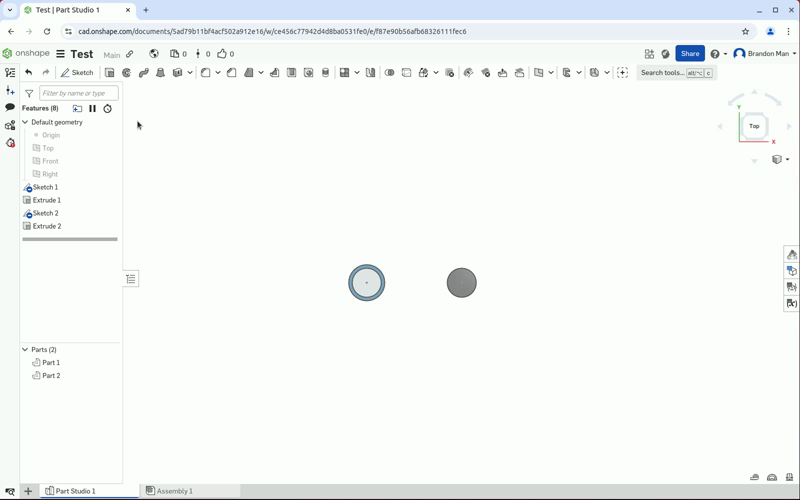
key(up, 3)
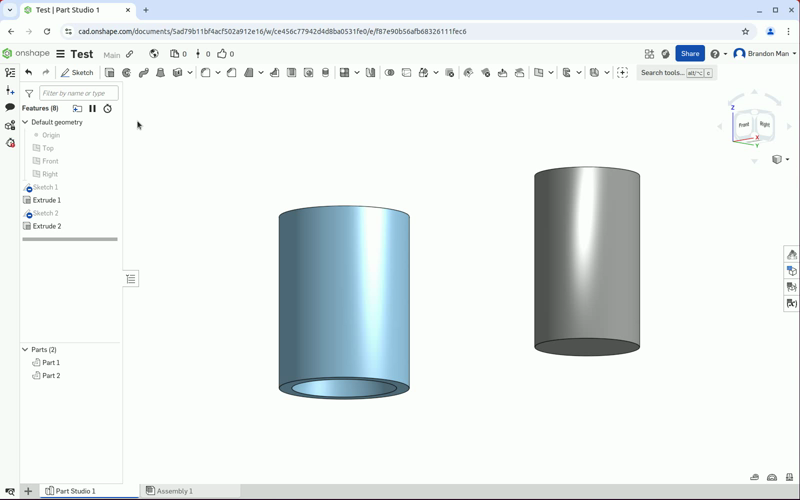
key(left, 3)
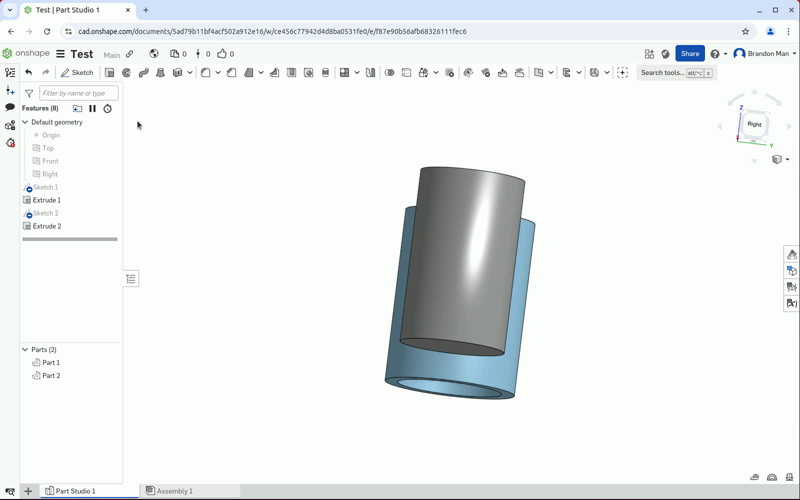
key(right, 3)
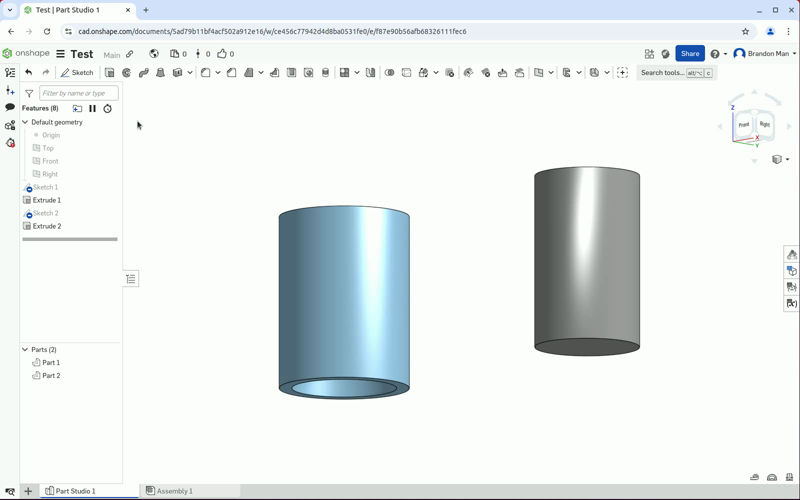
key(down, 3)
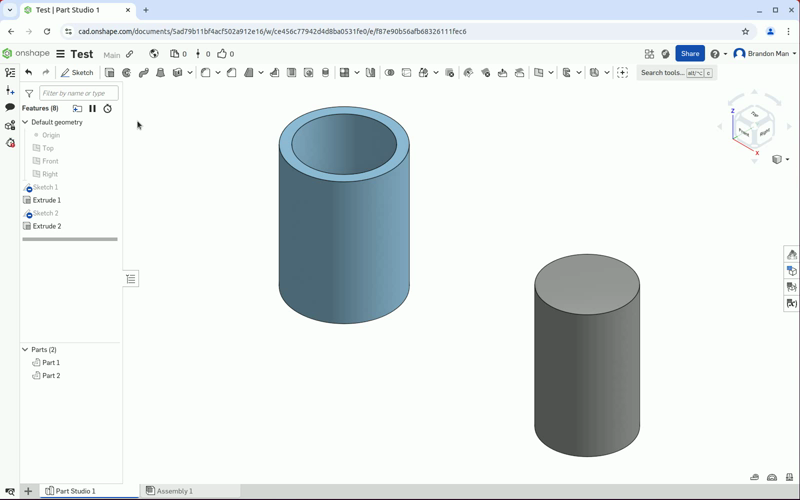
mouse_move(73, 189)
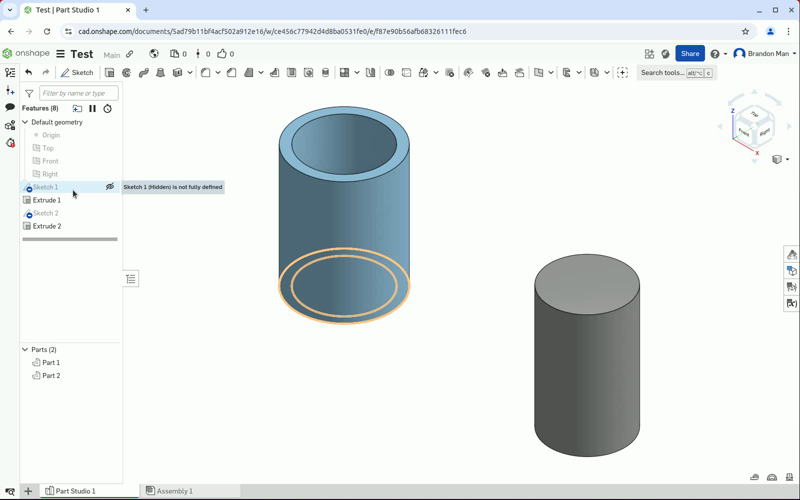
click(73, 189)